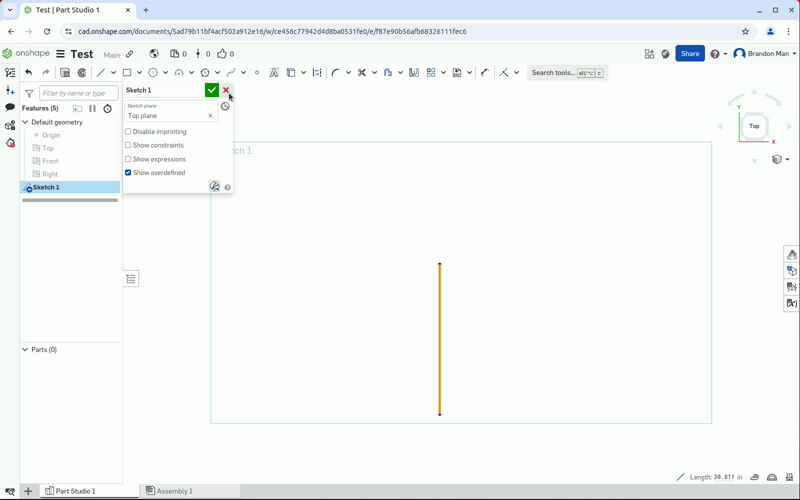
key(shift+h)
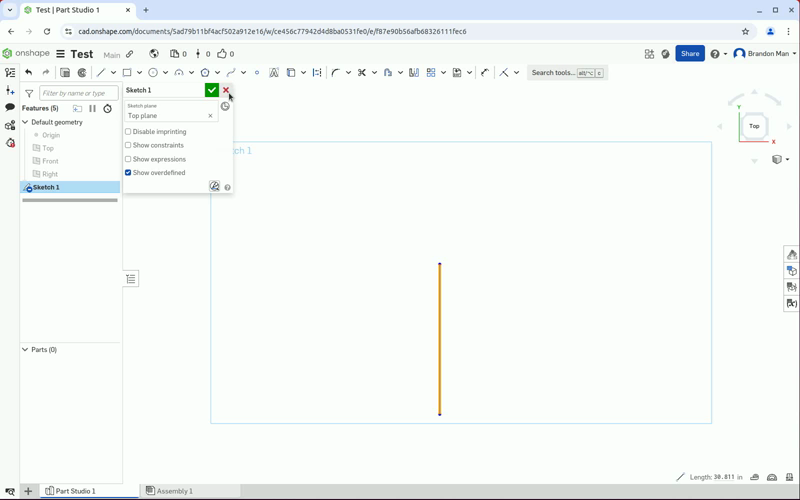
key(shift+s)
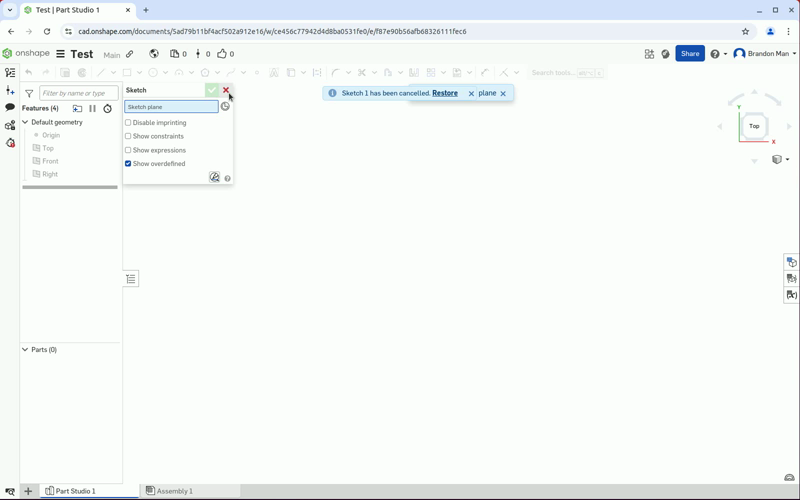
mouse_move(73, 150)
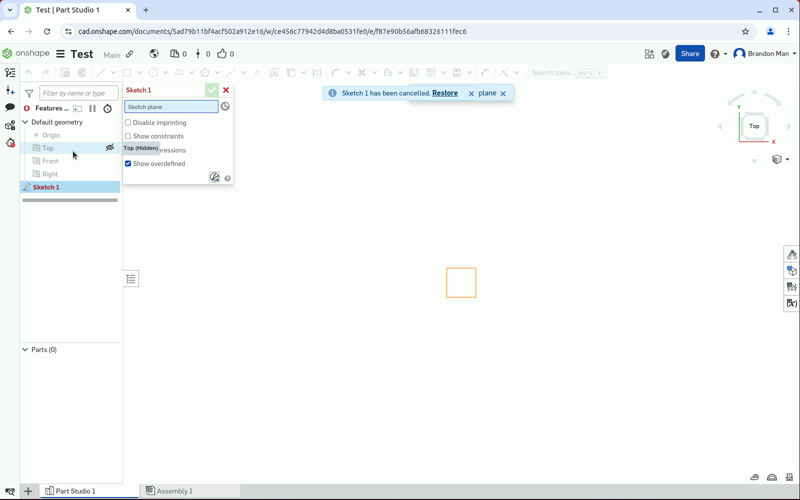
click(73, 150)
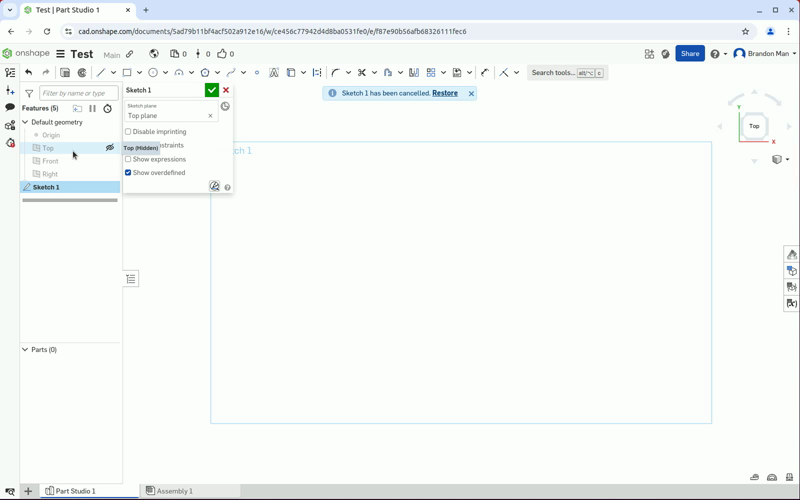
mouse_move(73, 352)
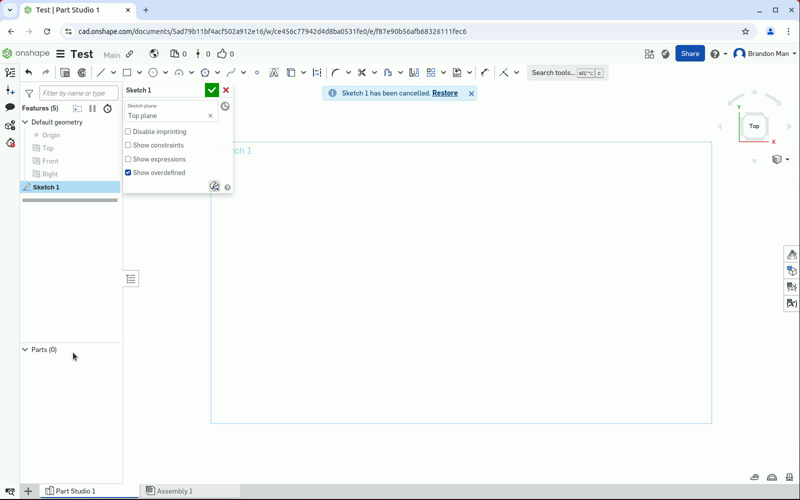
key(y)
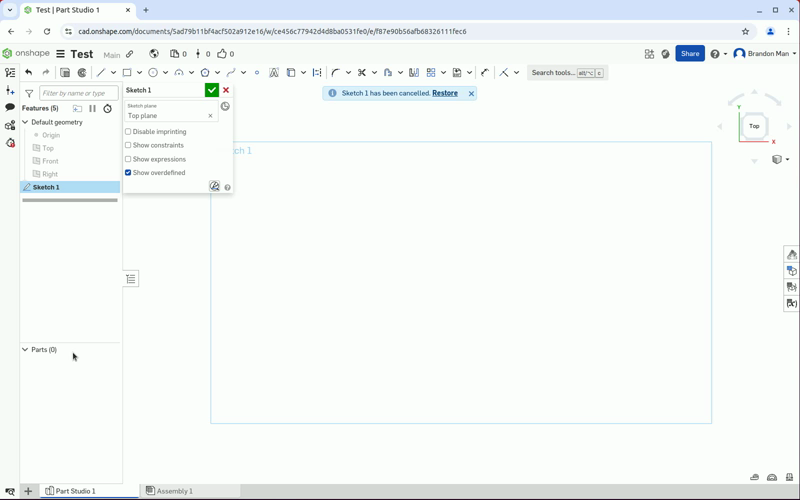
key(l)
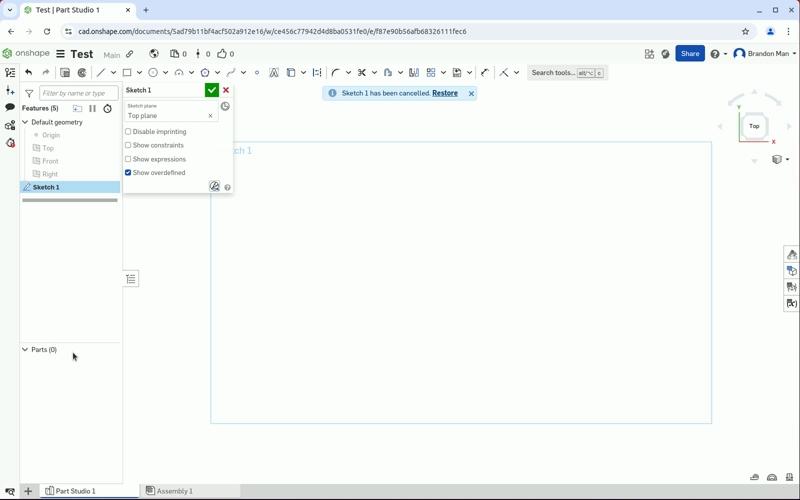
key_down(shift)
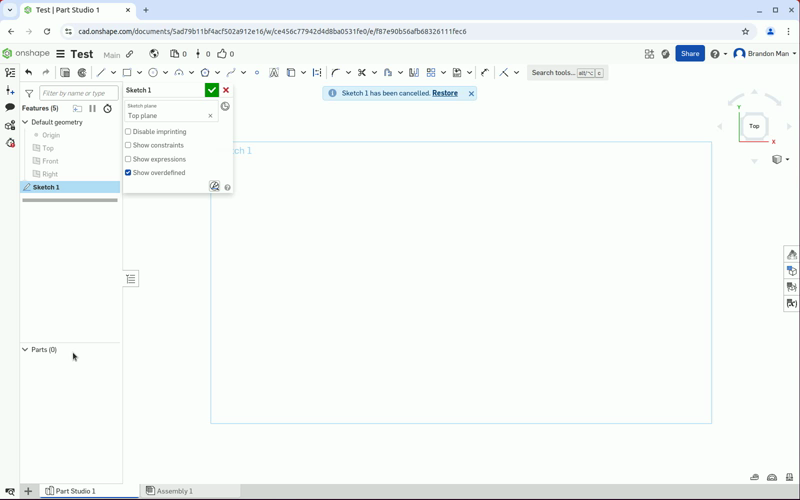
mouse_move(404, 395)
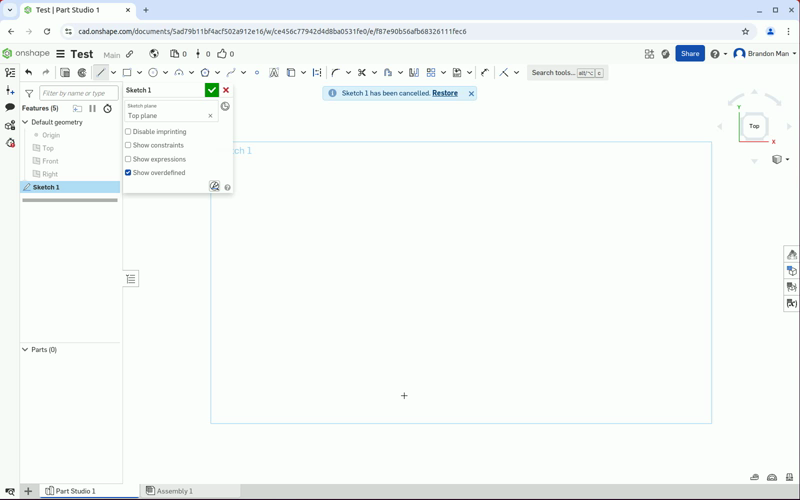
click(404, 395)
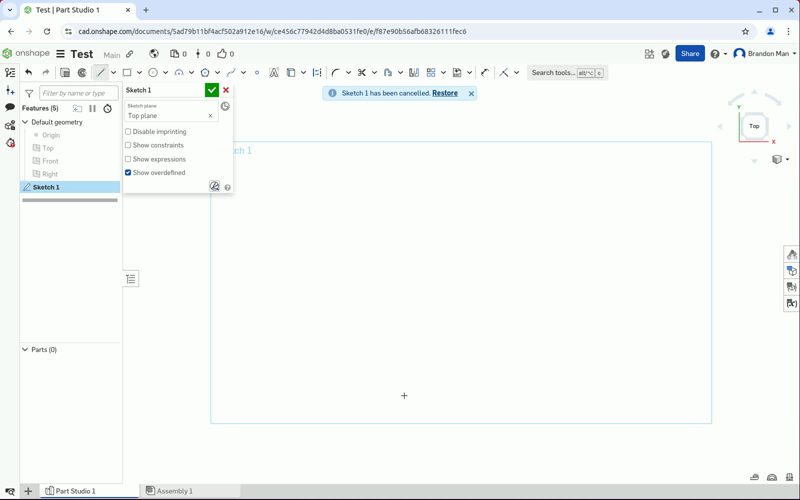
key_up(shift)
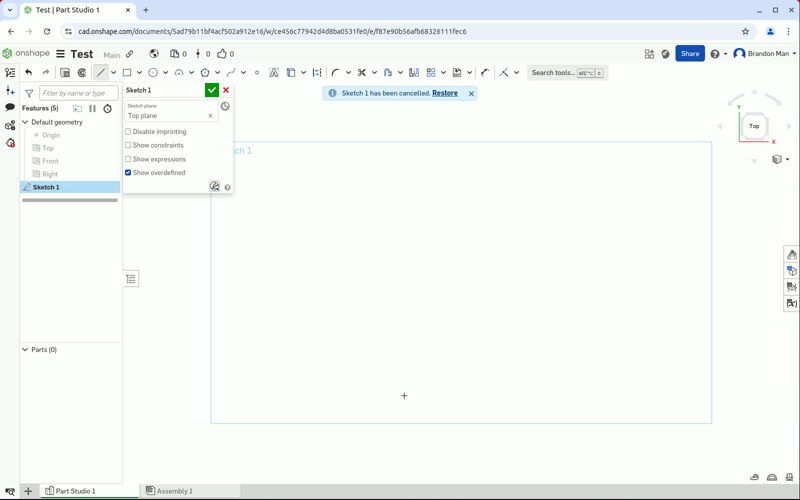
key_down(shift)
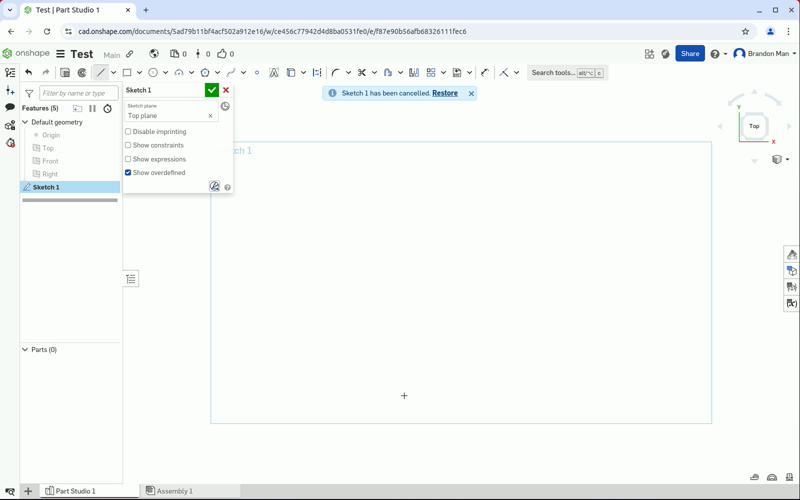
mouse_move(517, 395)
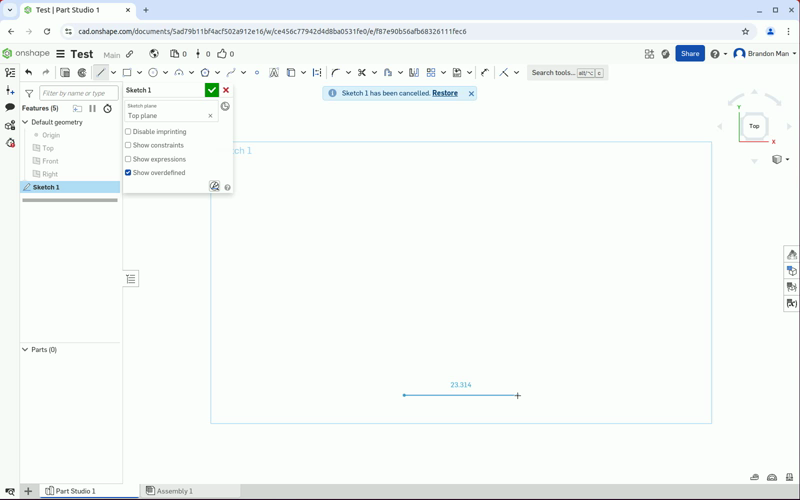
click(517, 395)
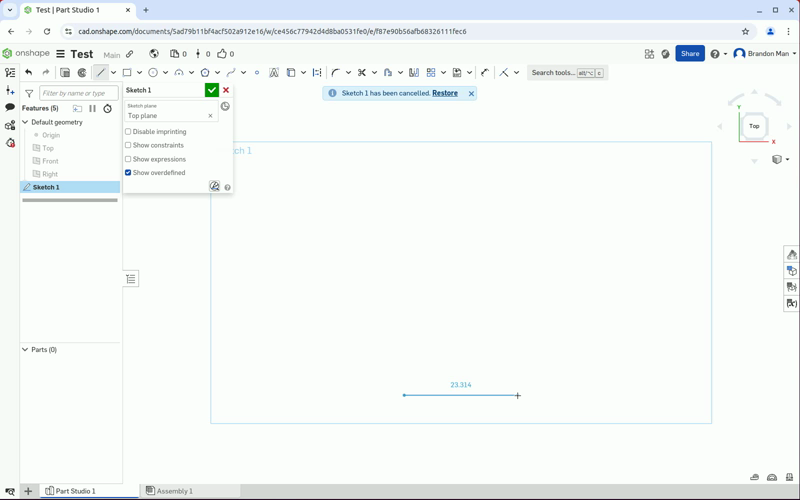
key_up(shift)
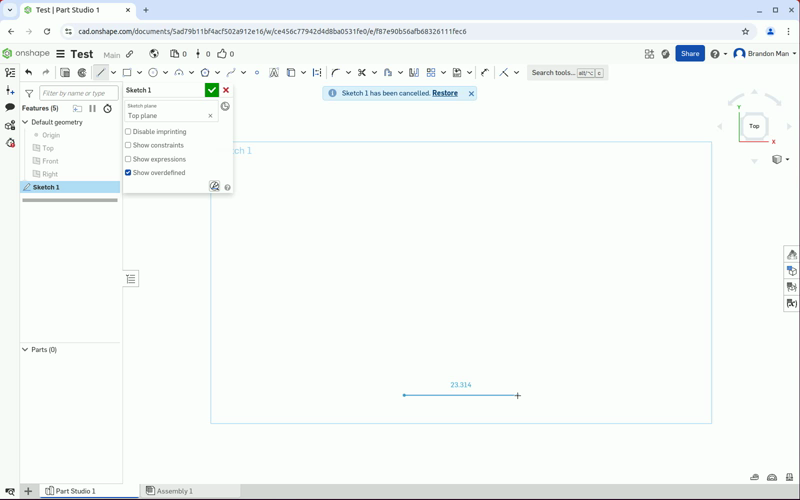
key_down(shift)
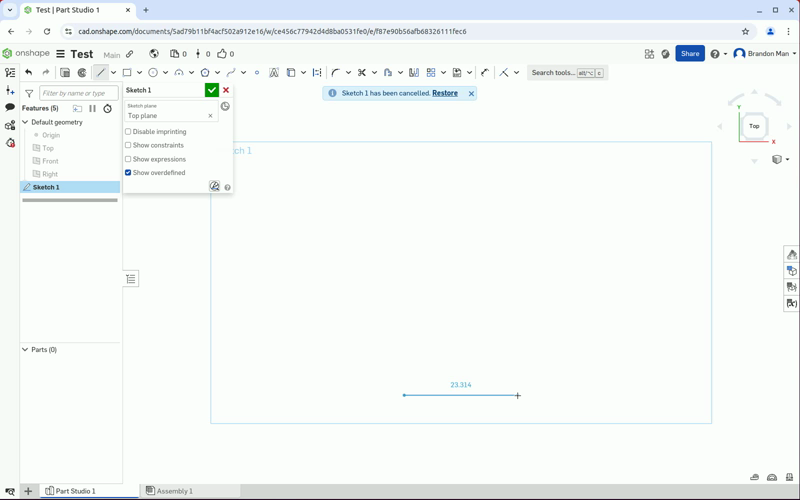
mouse_move(517, 171)
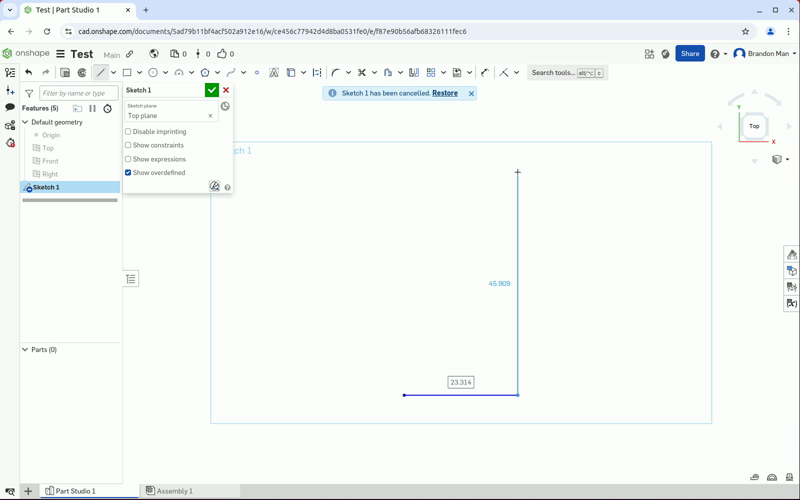
click(517, 171)
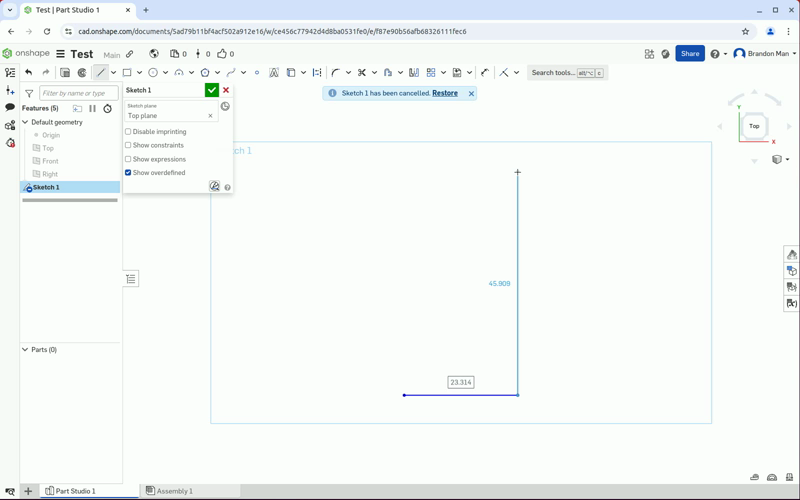
key_up(shift)
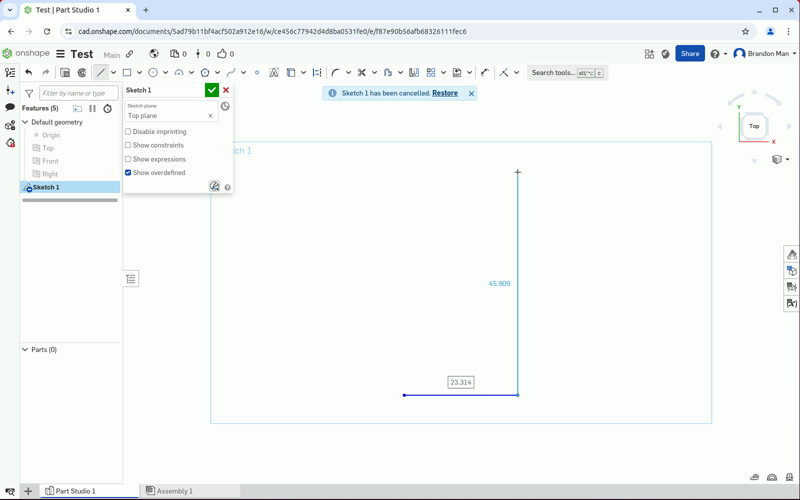
key_down(shift)
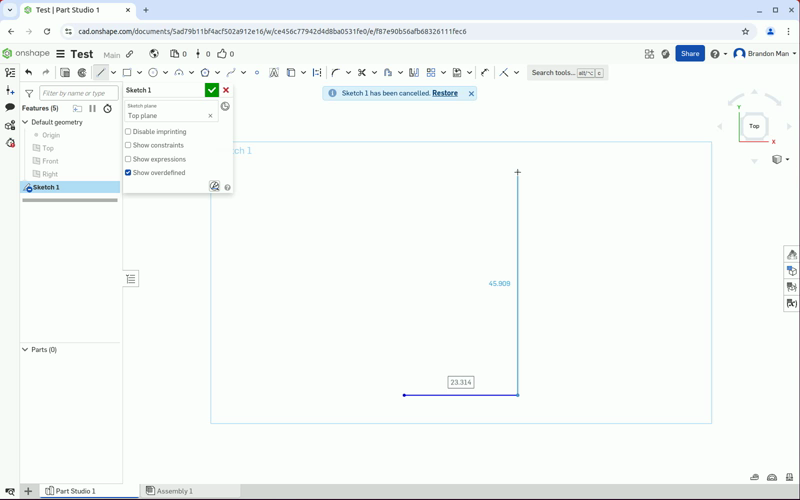
mouse_move(404, 171)
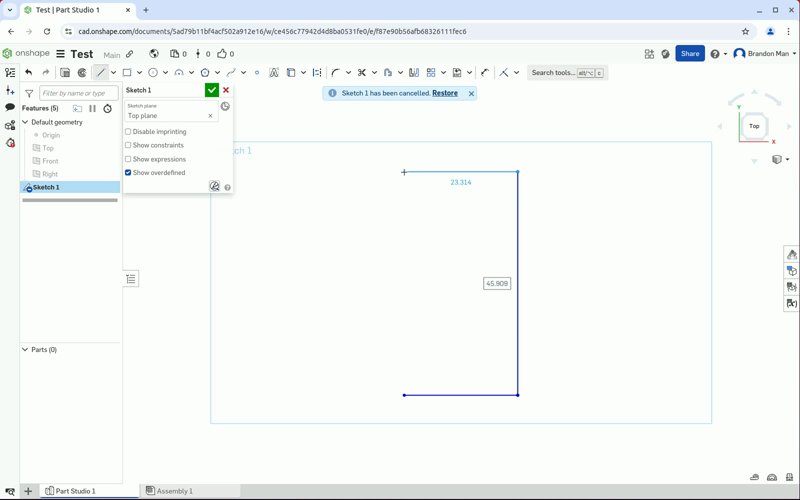
click(404, 171)
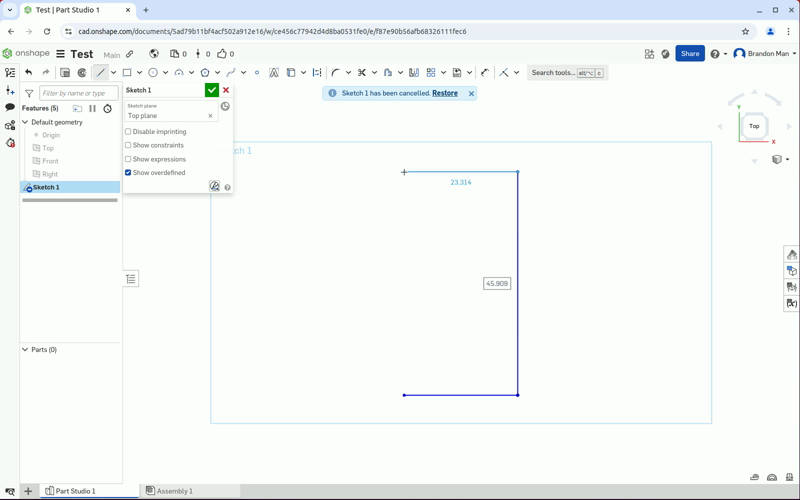
key_up(shift)
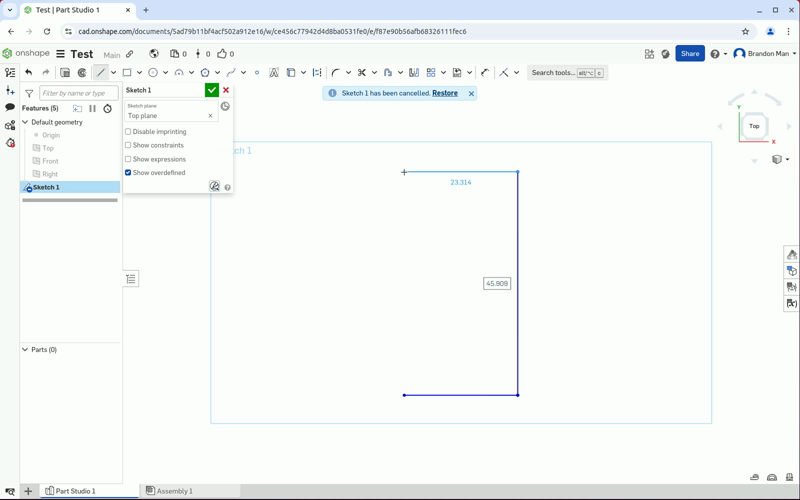
key_down(shift)
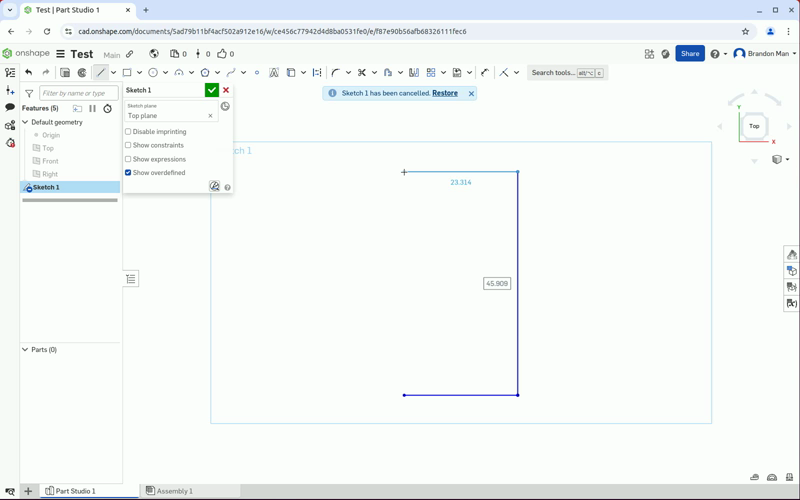
mouse_move(404, 395)
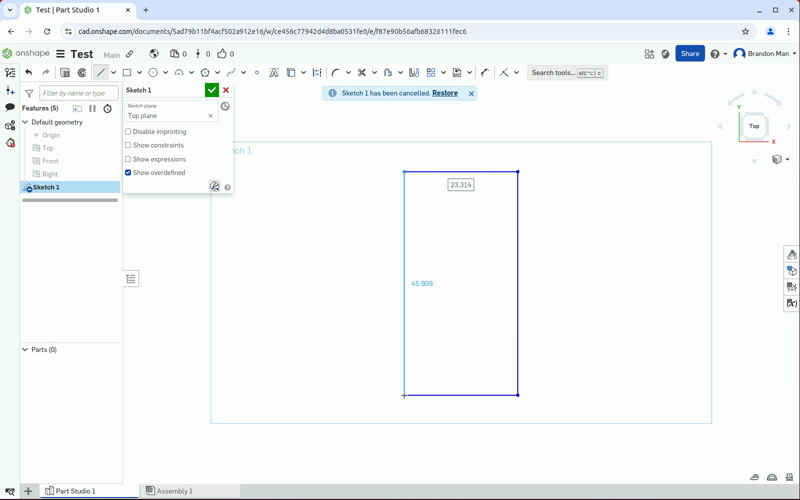
key_up(shift)
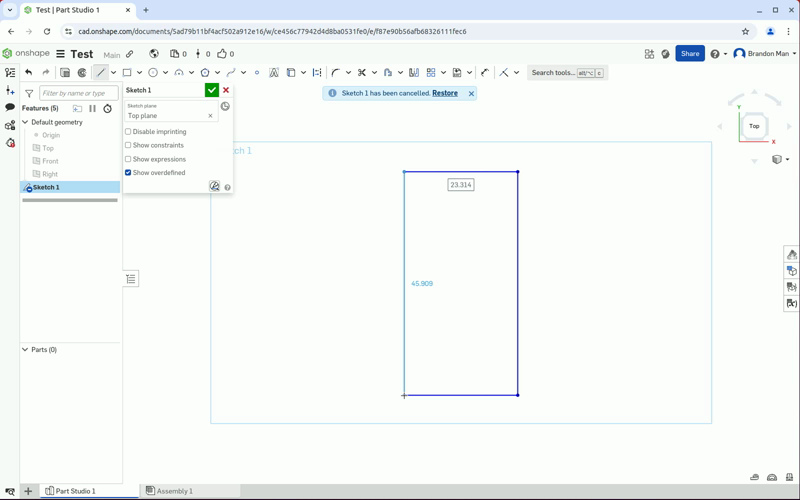
click(404, 395)
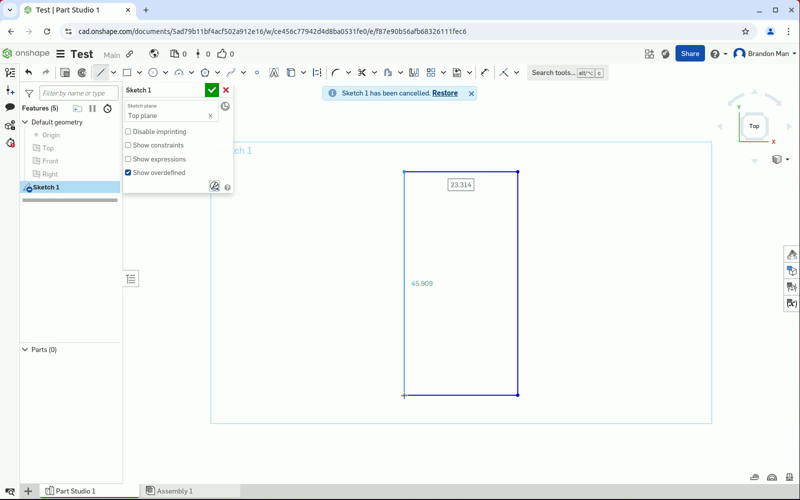
key(esc)
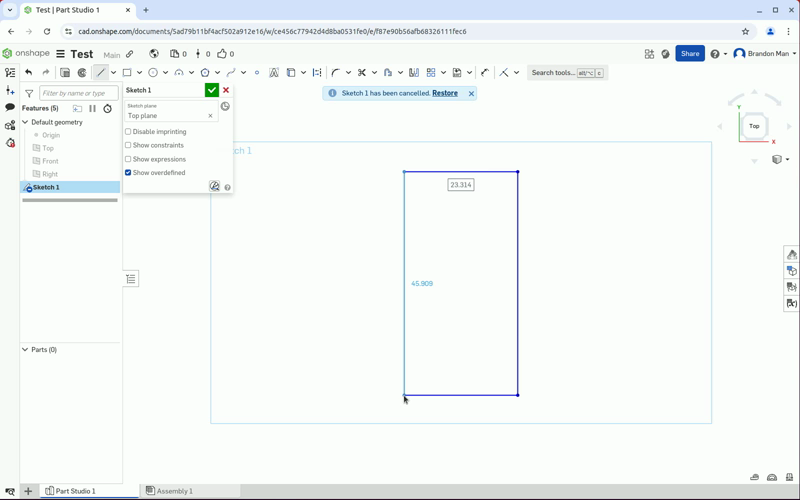
mouse_move(441, 343)
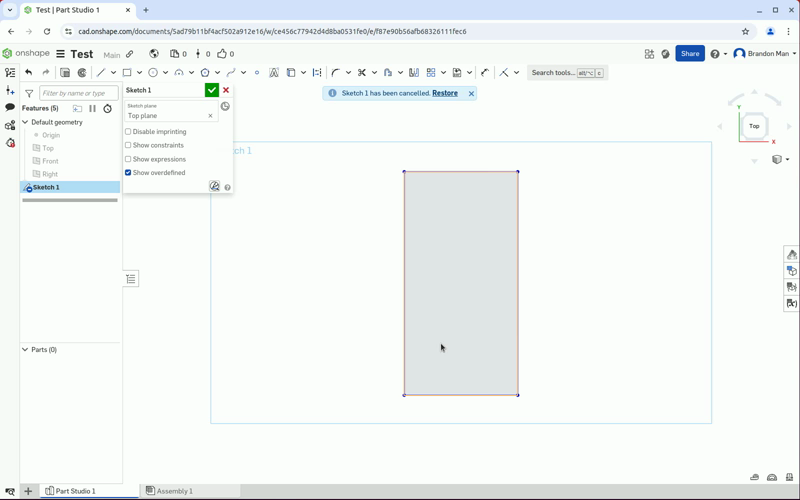
click(441, 343)
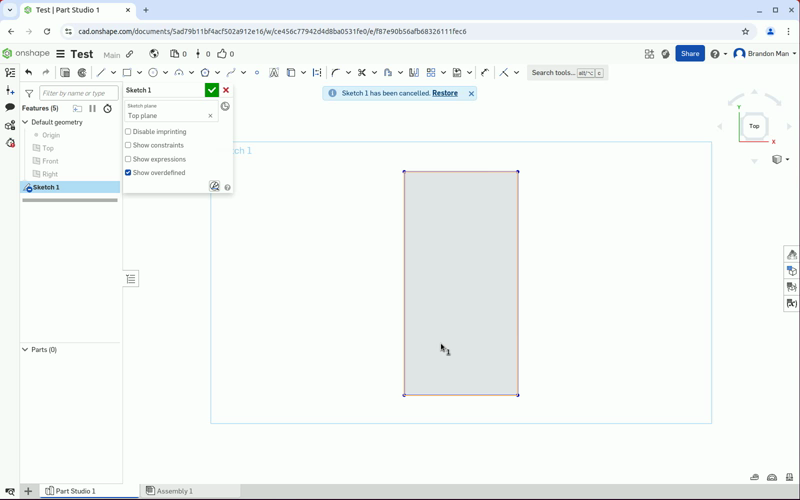
mouse_move(73, 352)
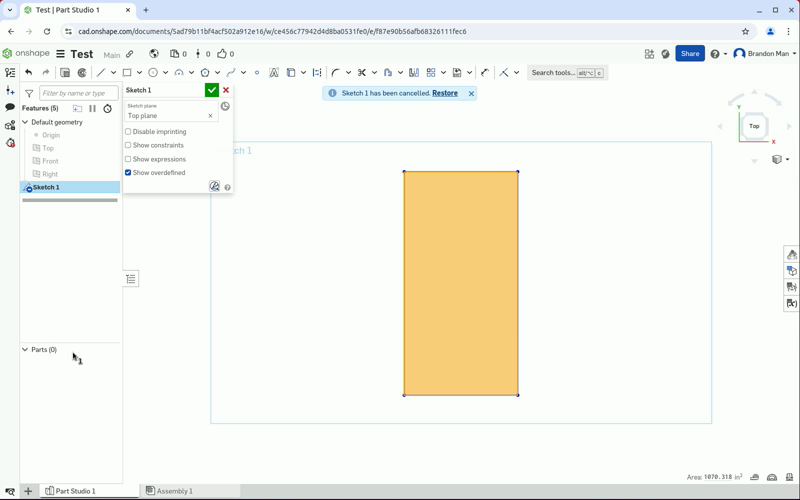
key(shift+y)
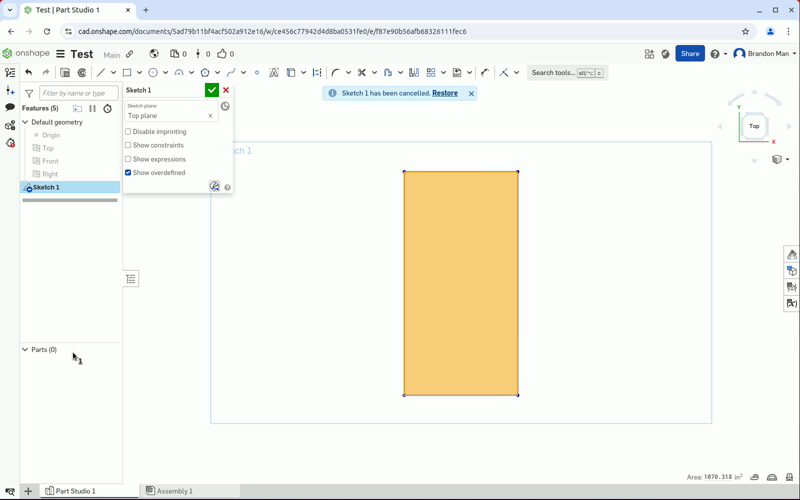
key(shift+e)
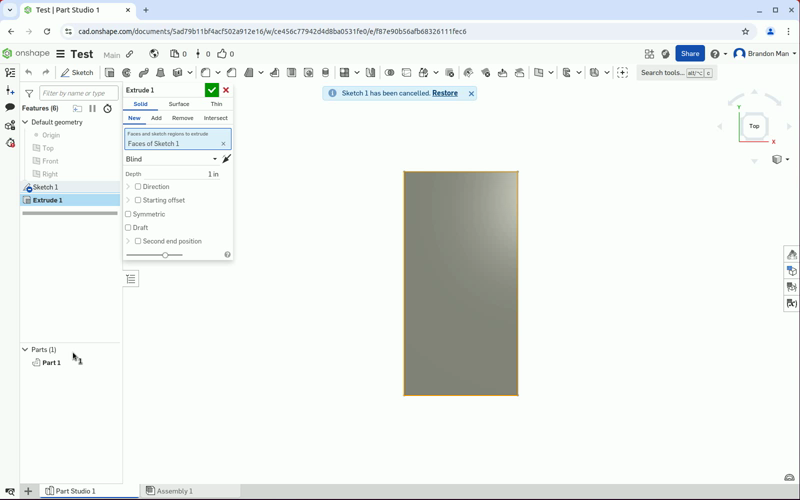
mouse_move(143, 106)
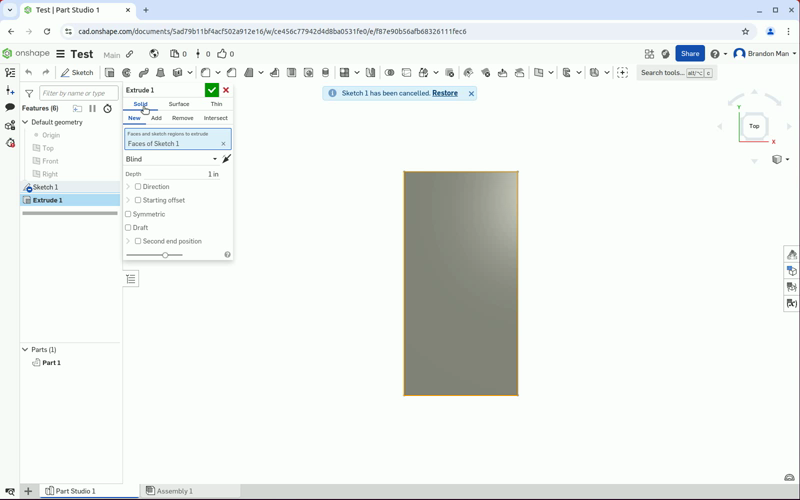
click(143, 106)
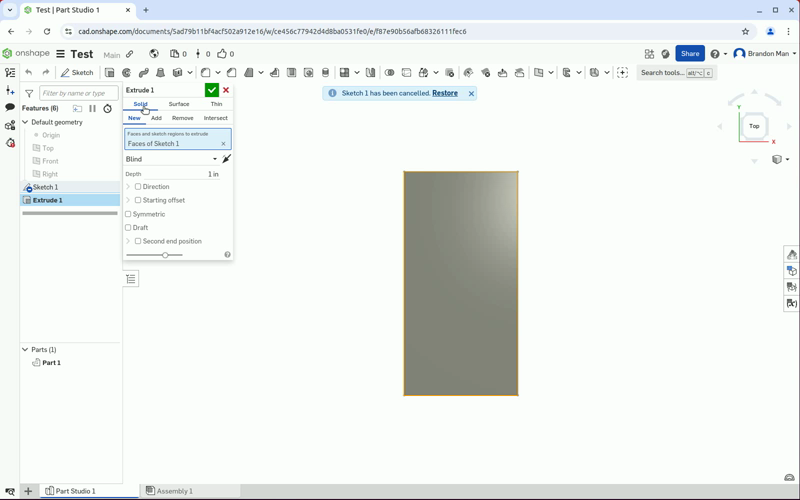
mouse_move(137, 120)
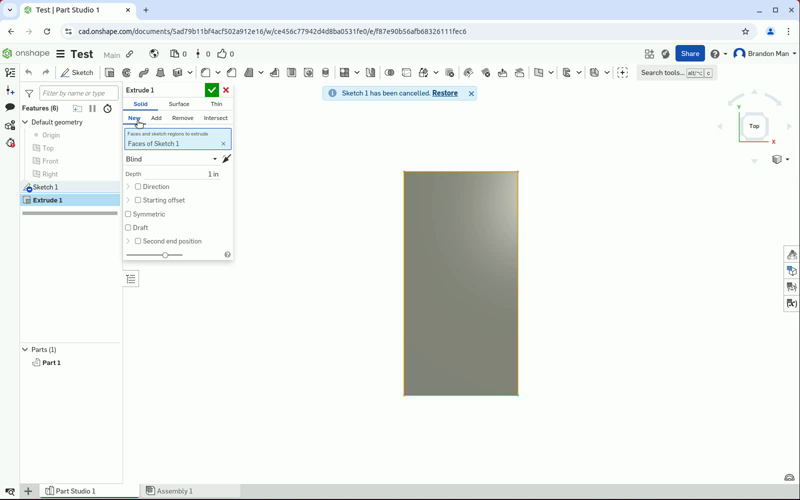
click(137, 120)
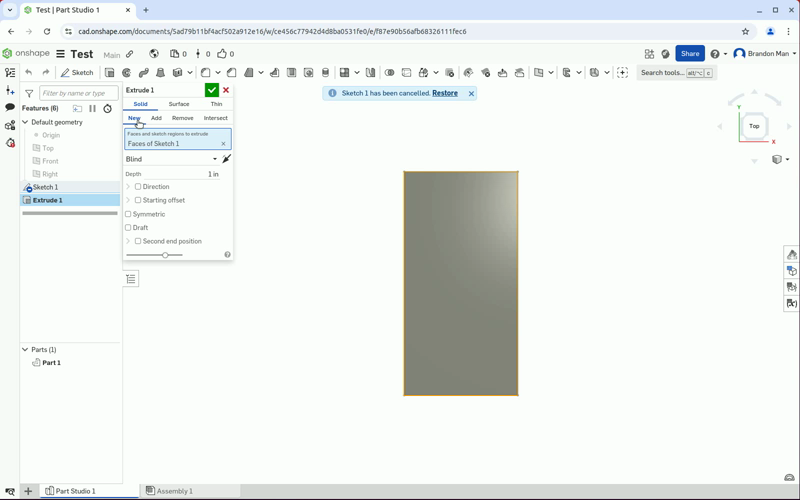
key(tab, 4)
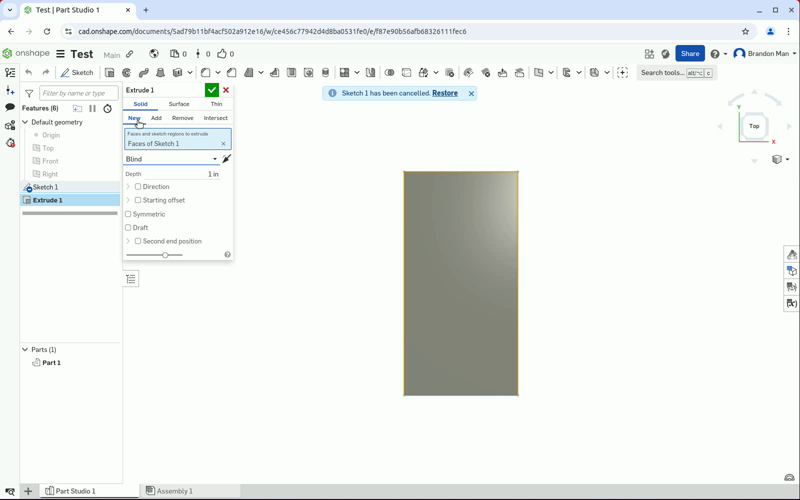
text(11.554)
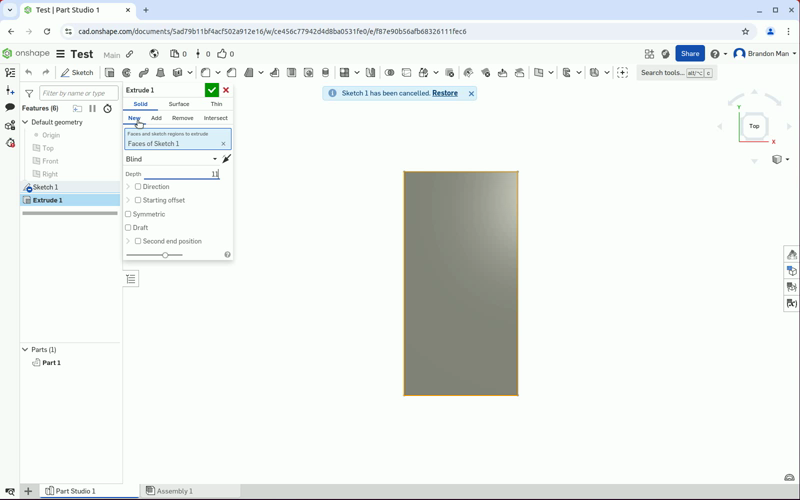
key(enter)
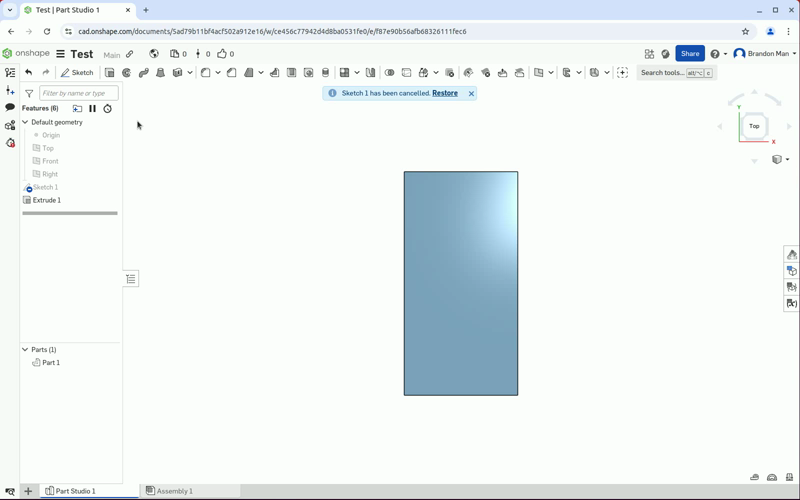
key(shift+h)
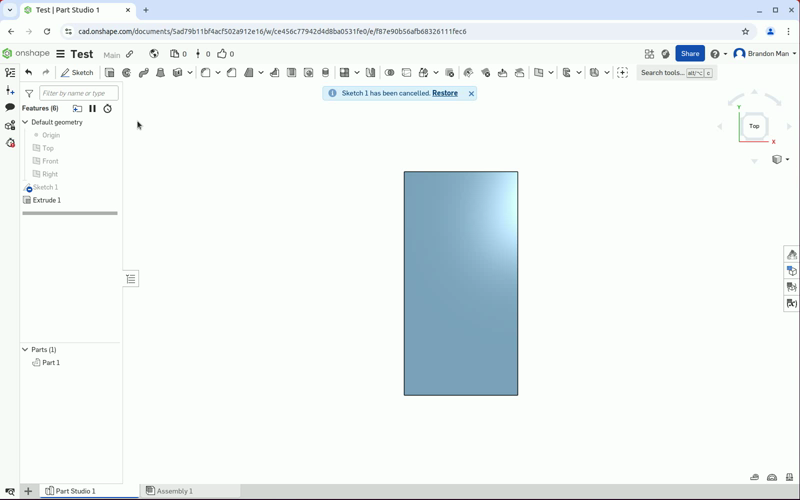
key(shift+h)
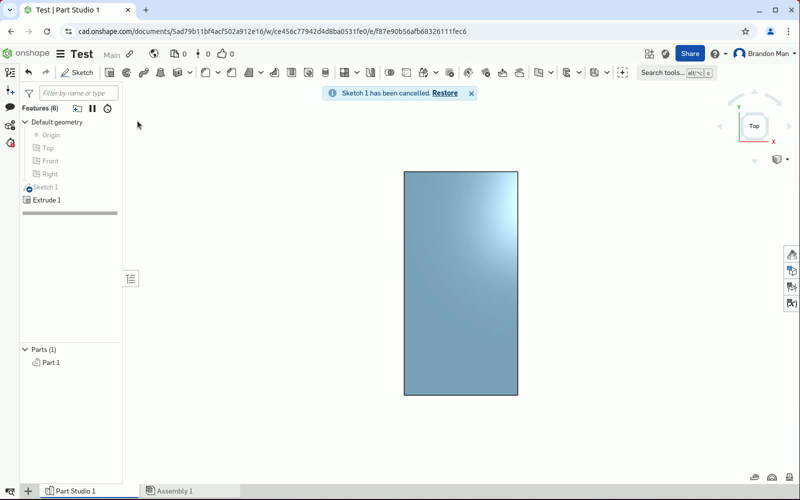
mouse_move(73, 189)
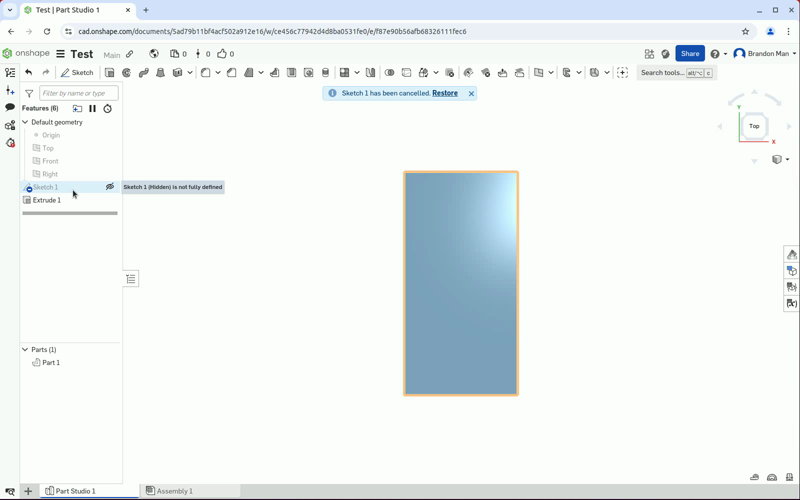
click(73, 189)
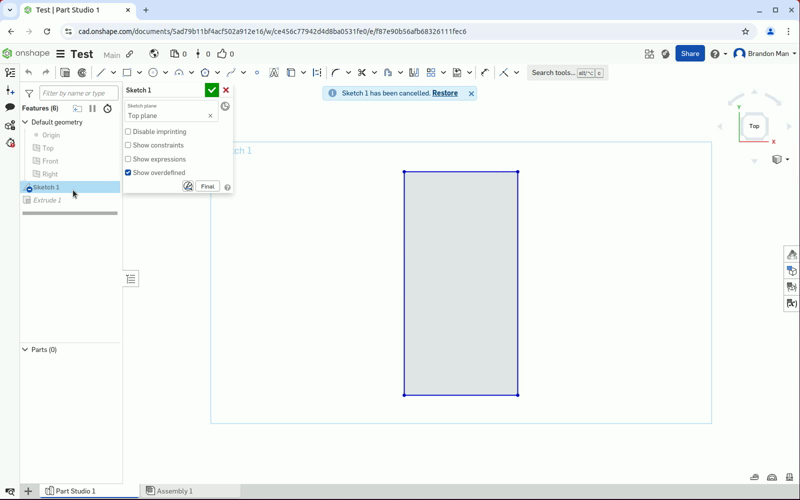
mouse_move(229, 92)
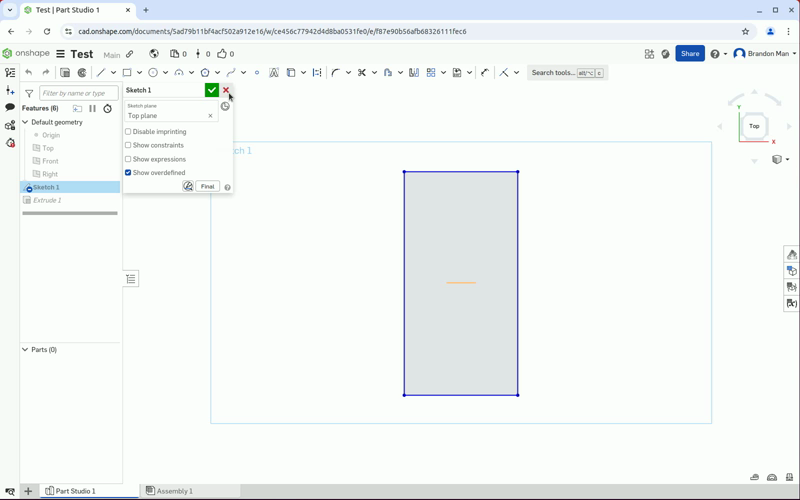
click(229, 92)
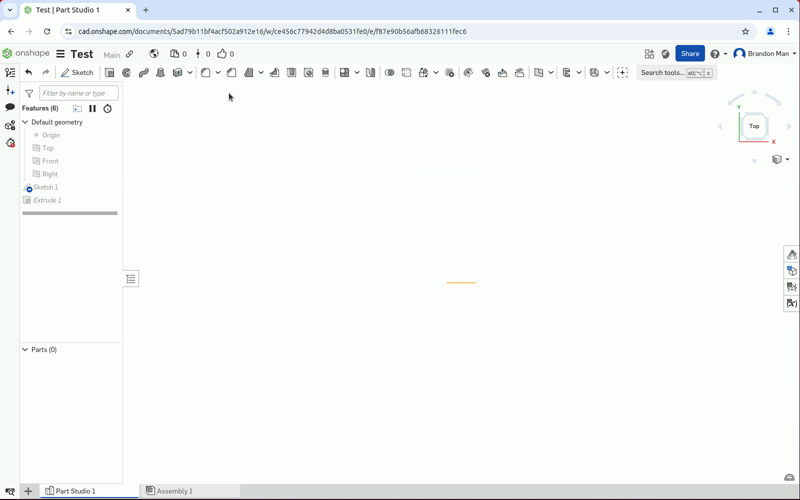
mouse_move(541, 75)
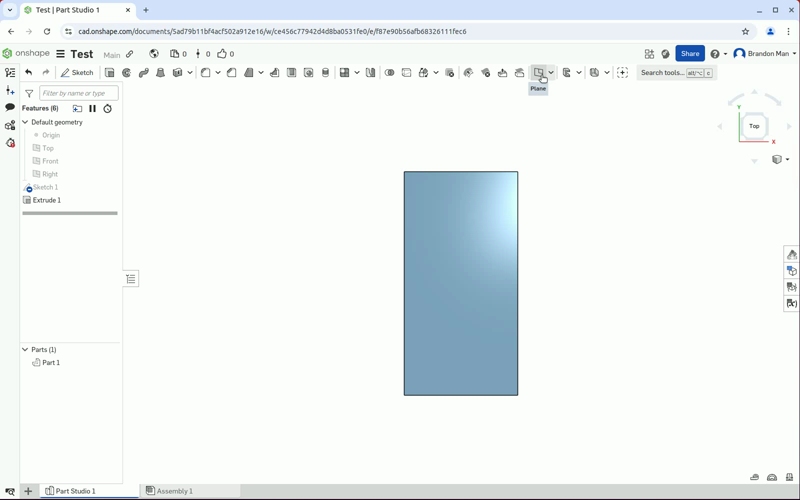
click(541, 75)
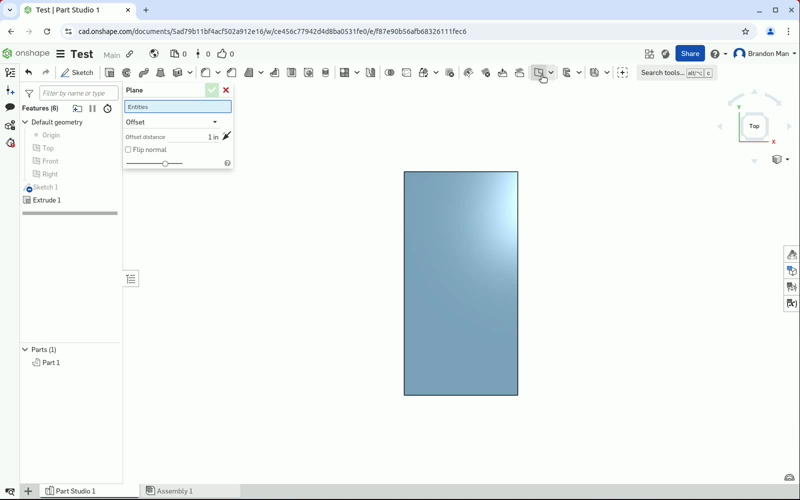
mouse_move(73, 150)
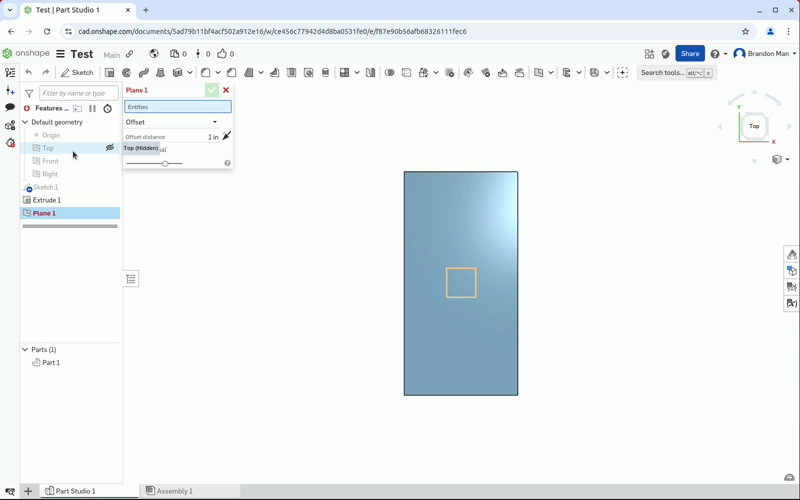
click(73, 150)
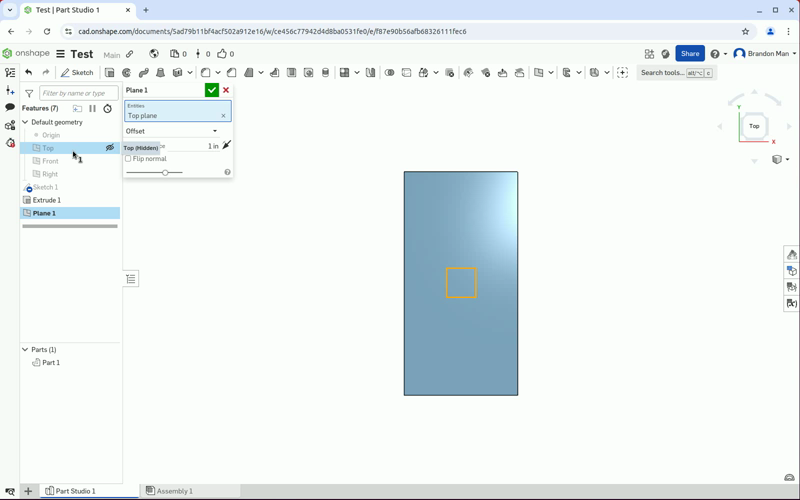
key(tab, 2)
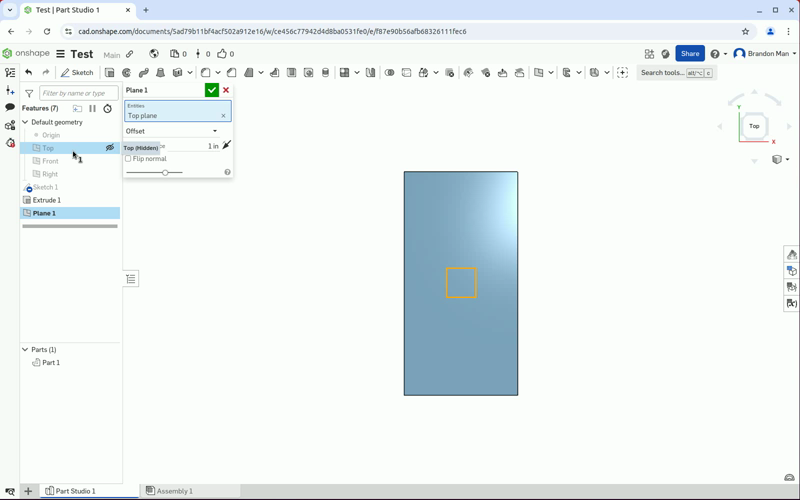
text(11.554)
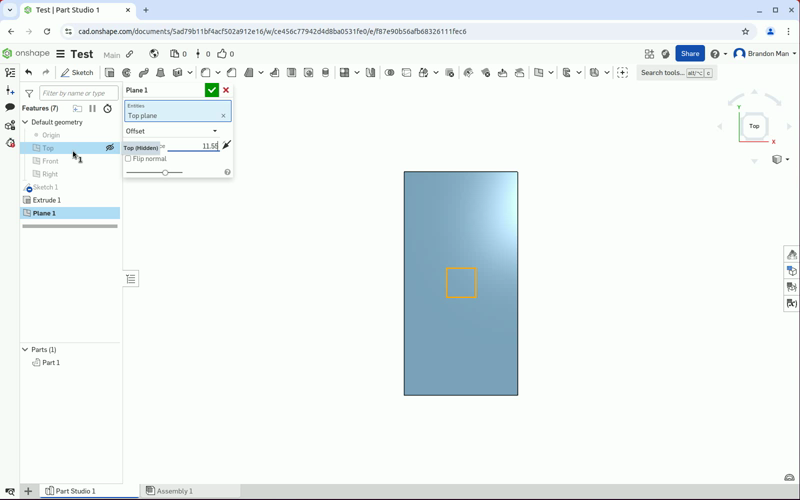
key(enter, 2)
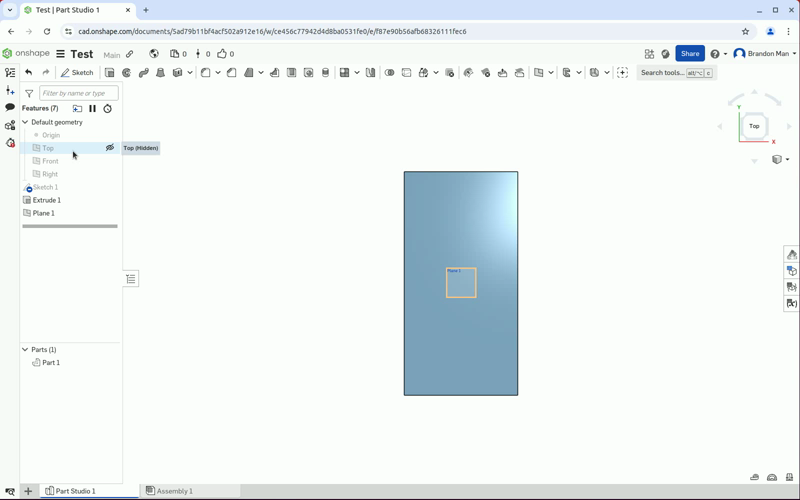
key(shift+s)
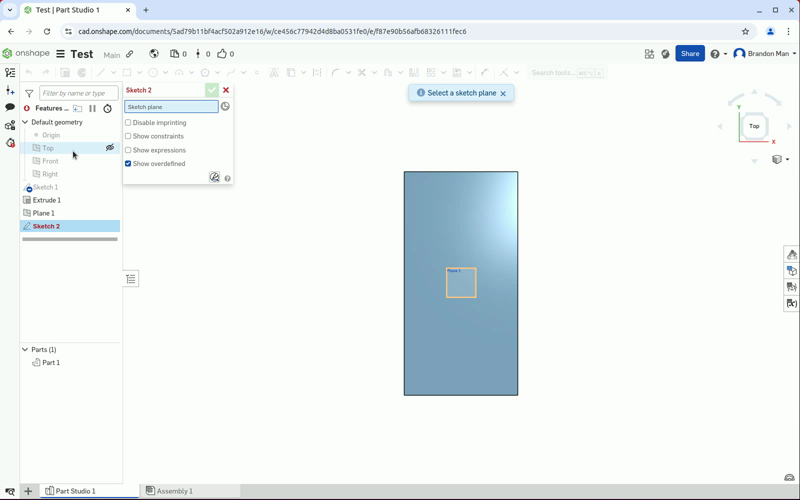
mouse_move(73, 215)
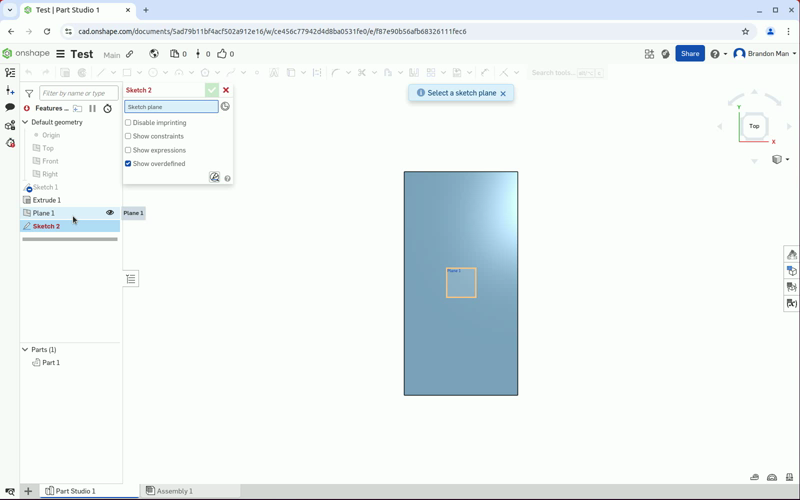
click(73, 215)
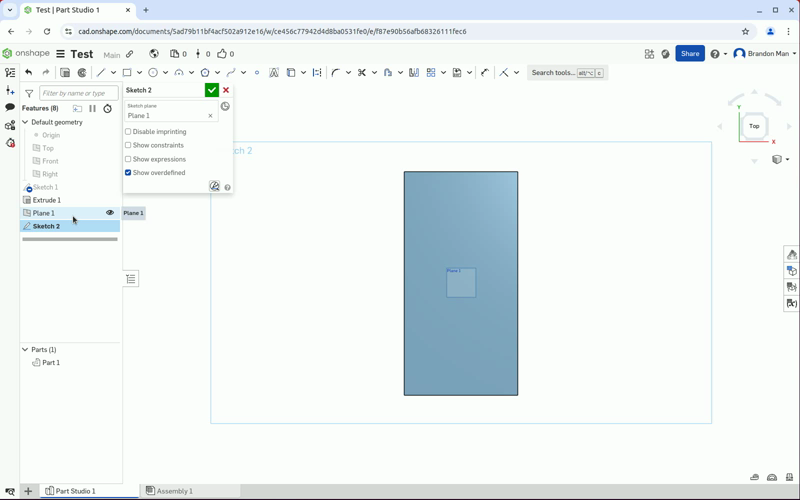
mouse_move(73, 352)
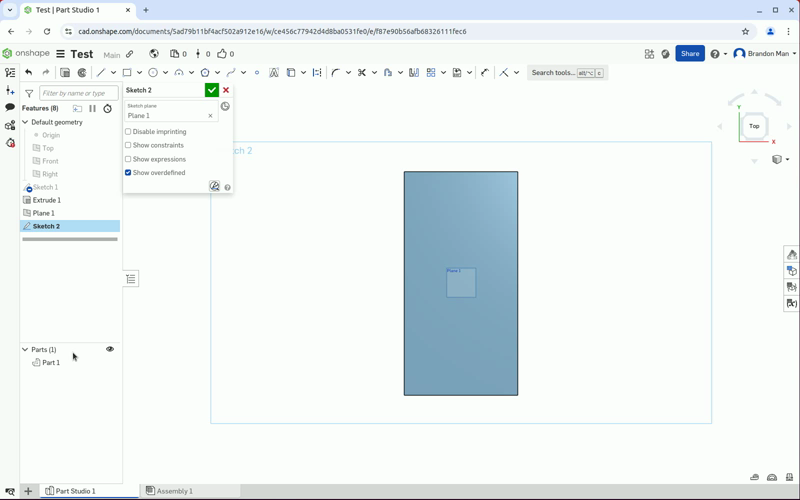
key(y)
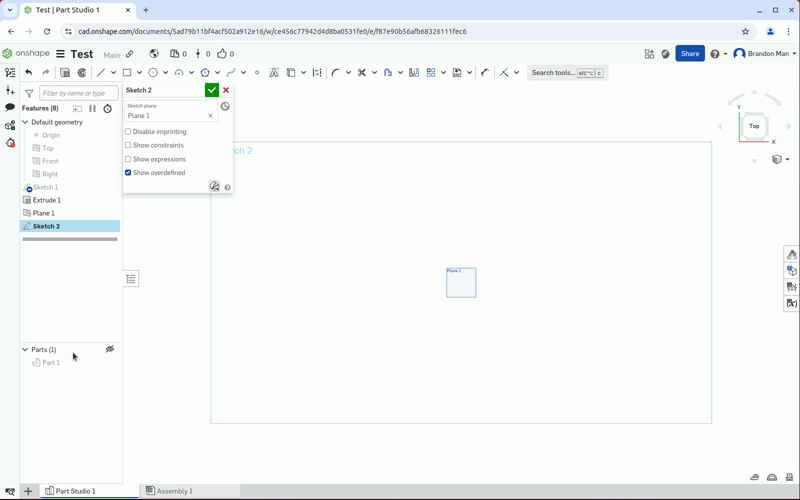
key(l)
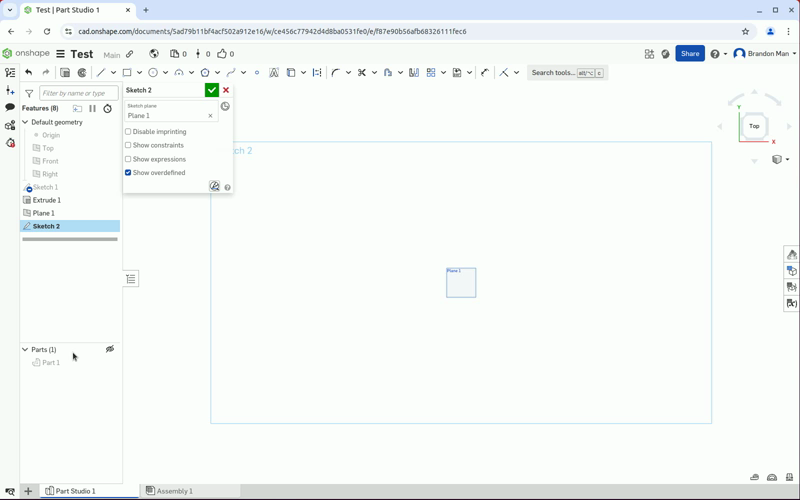
key_down(shift)
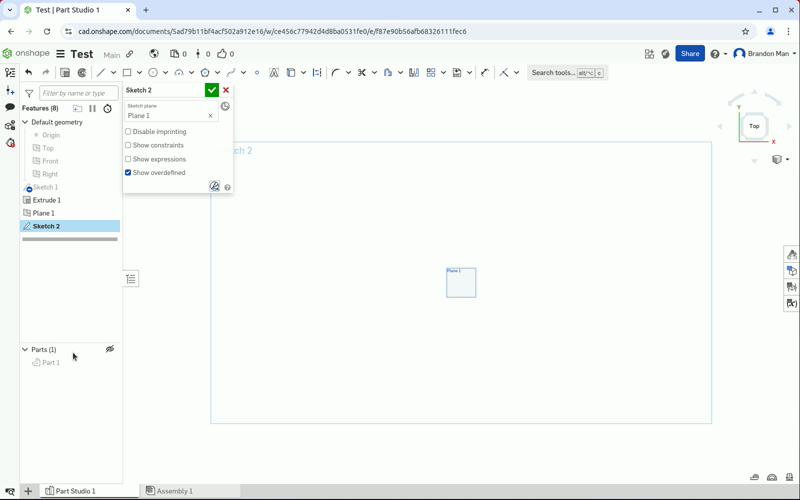
mouse_move(418, 345)
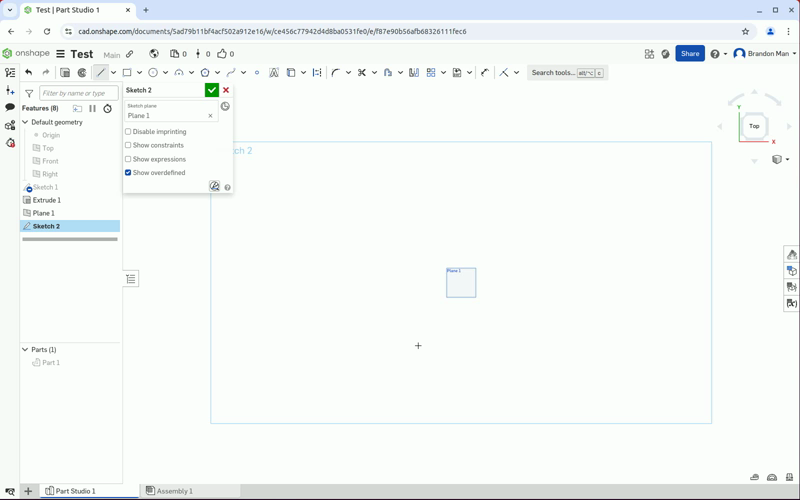
click(418, 345)
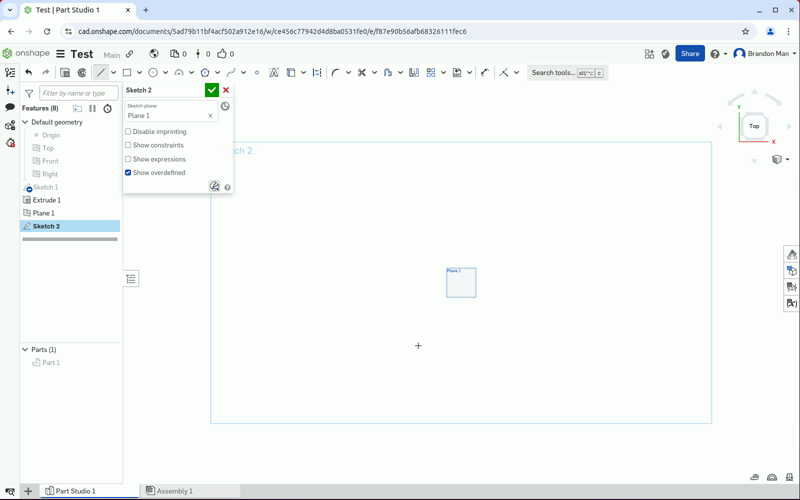
key_up(shift)
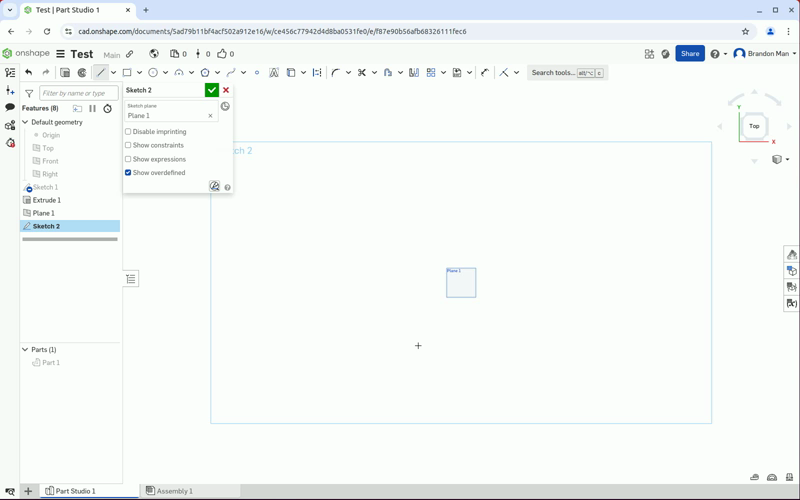
key_down(shift)
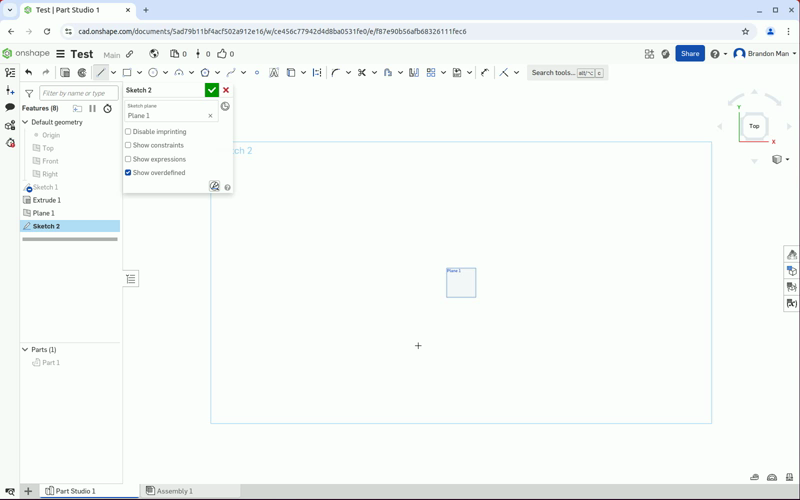
mouse_move(502, 345)
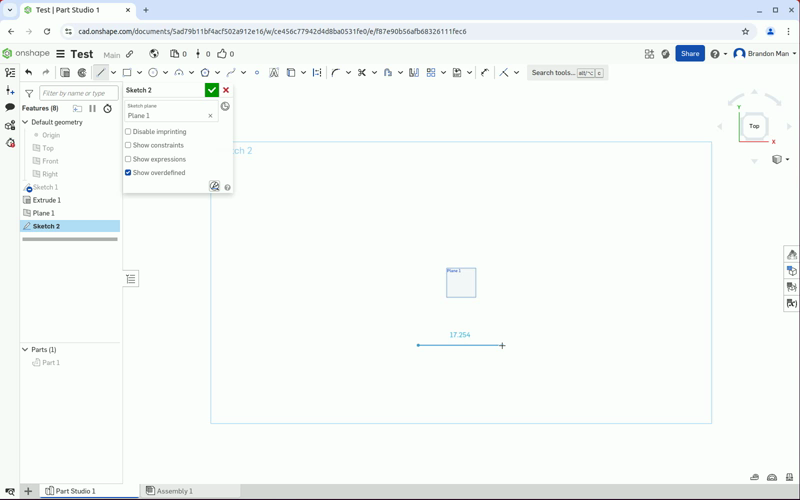
click(502, 345)
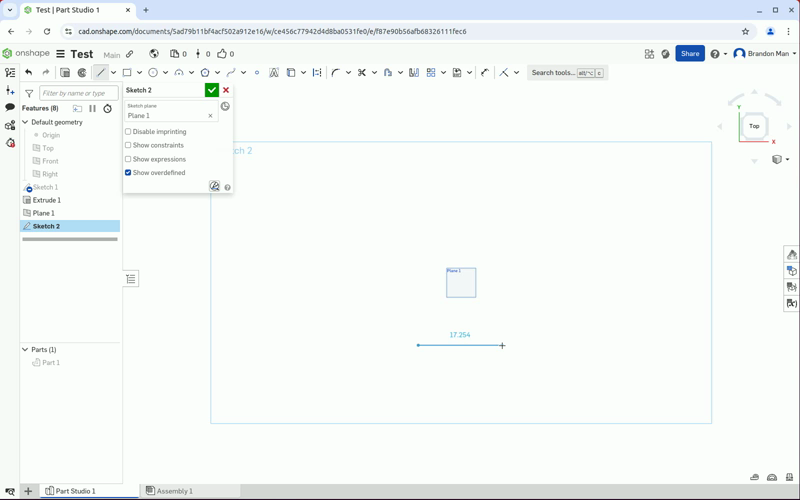
key_up(shift)
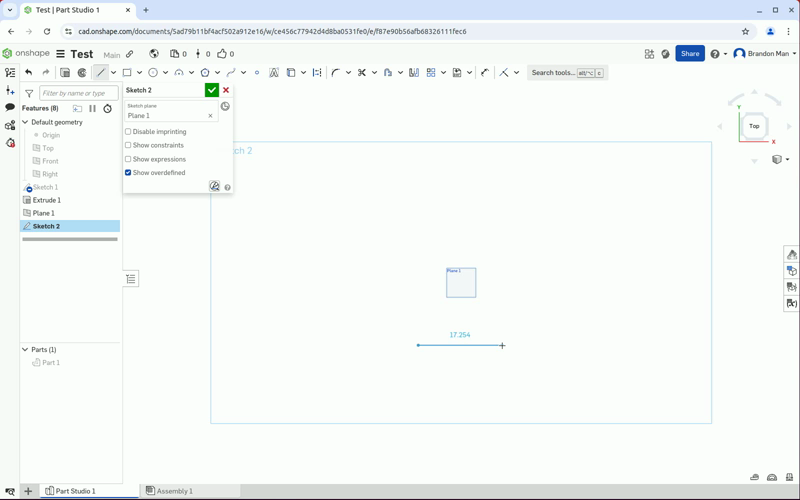
key_down(shift)
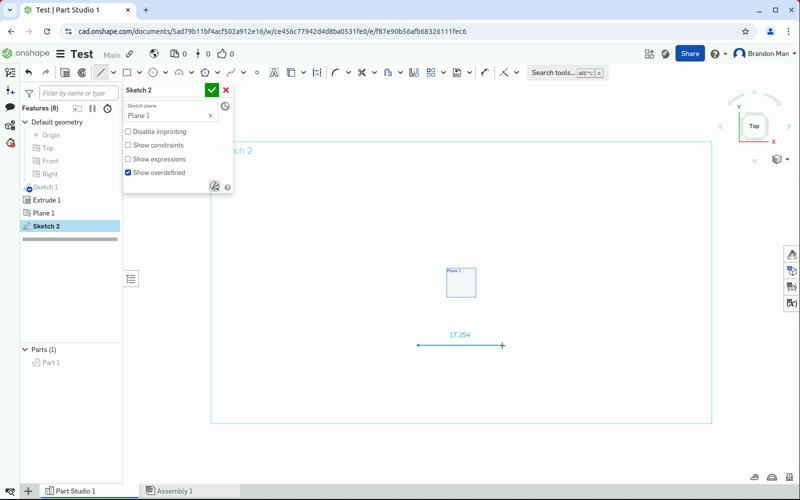
mouse_move(502, 220)
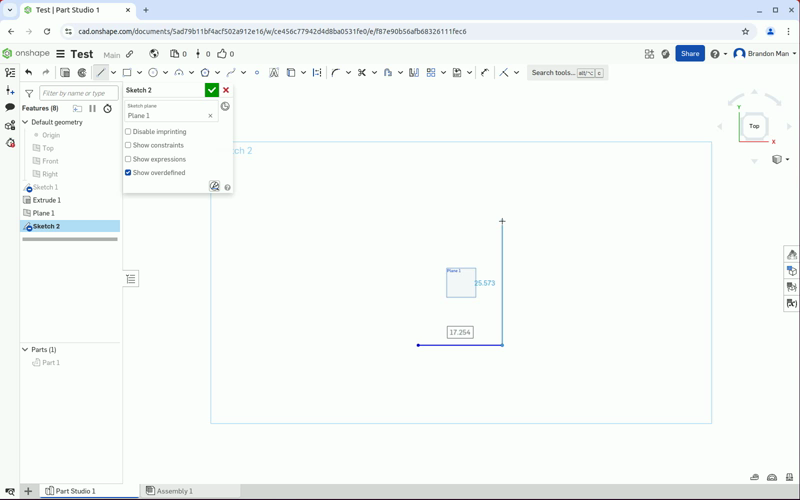
click(502, 220)
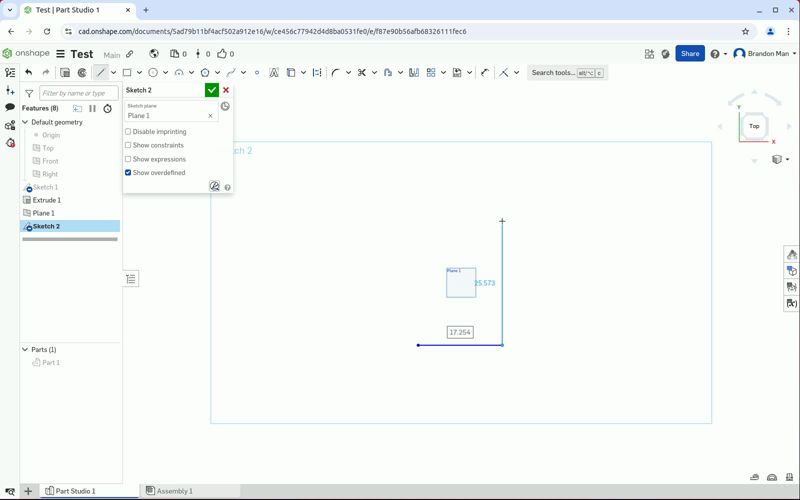
key_up(shift)
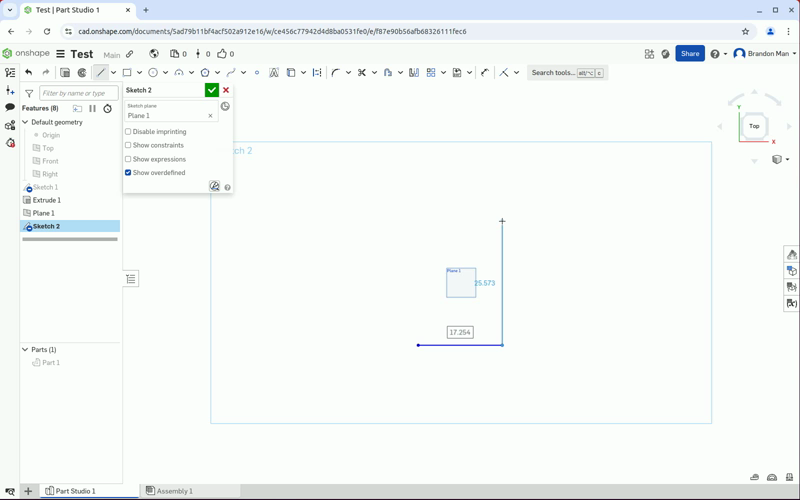
key_down(shift)
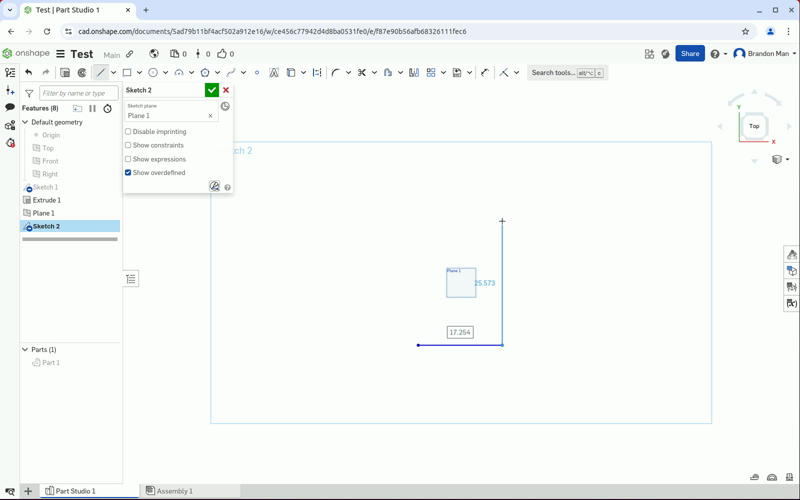
mouse_move(418, 220)
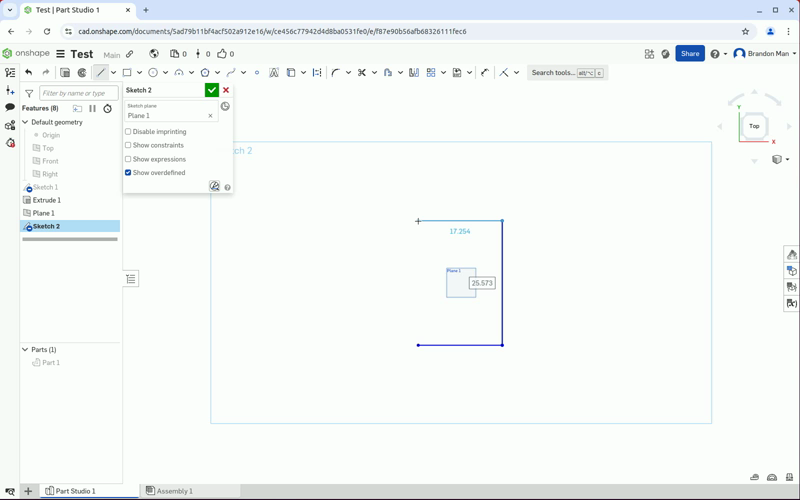
click(418, 220)
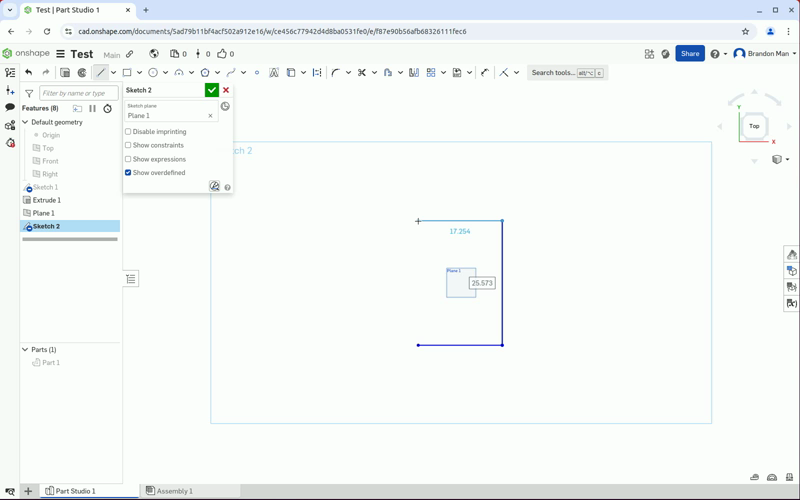
key_up(shift)
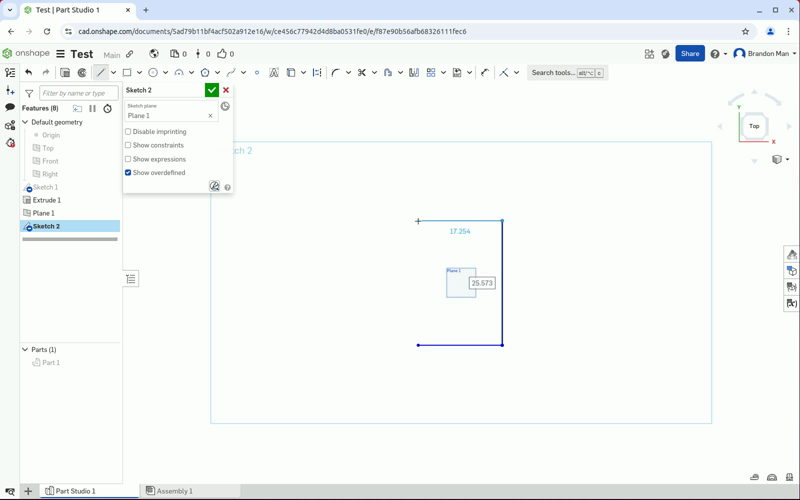
key_down(shift)
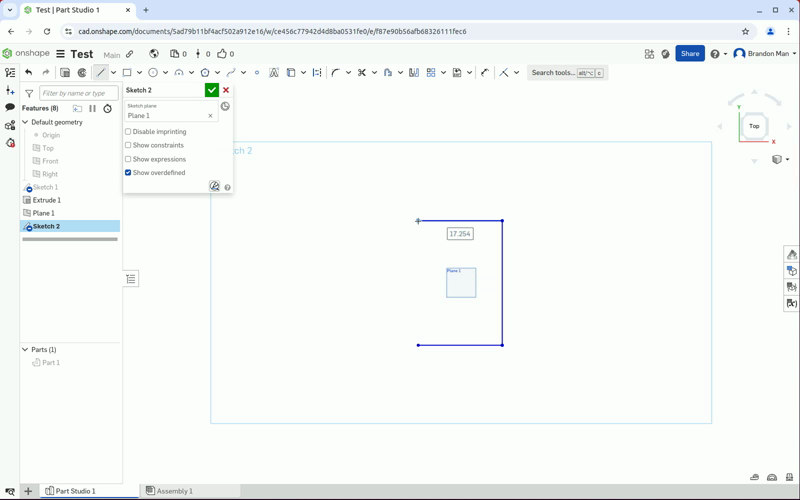
mouse_move(418, 345)
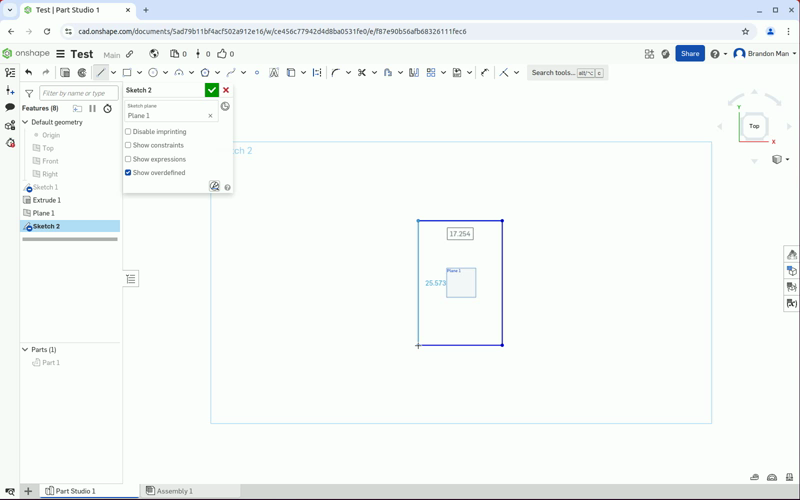
key_up(shift)
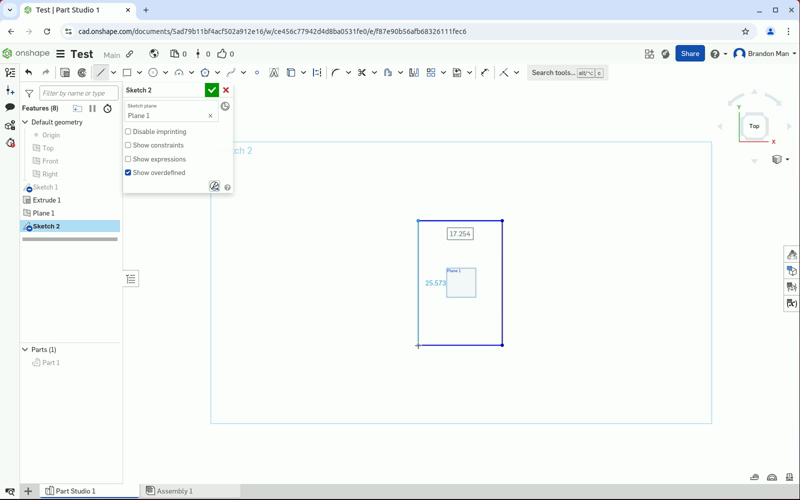
click(418, 345)
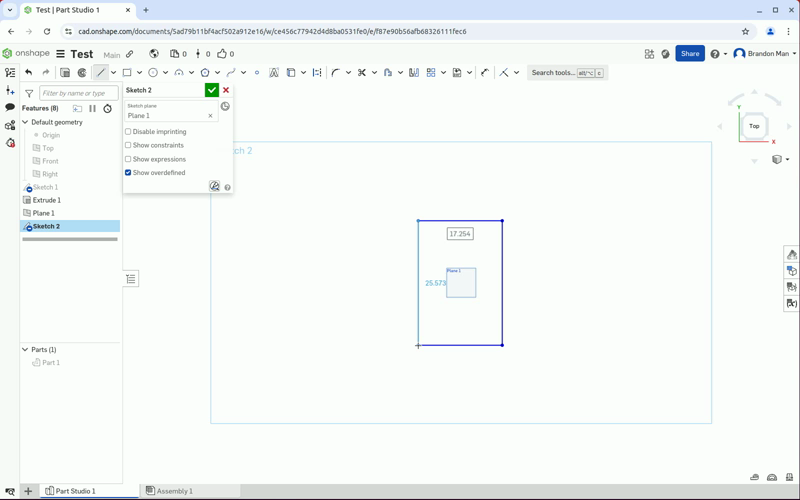
key(esc)
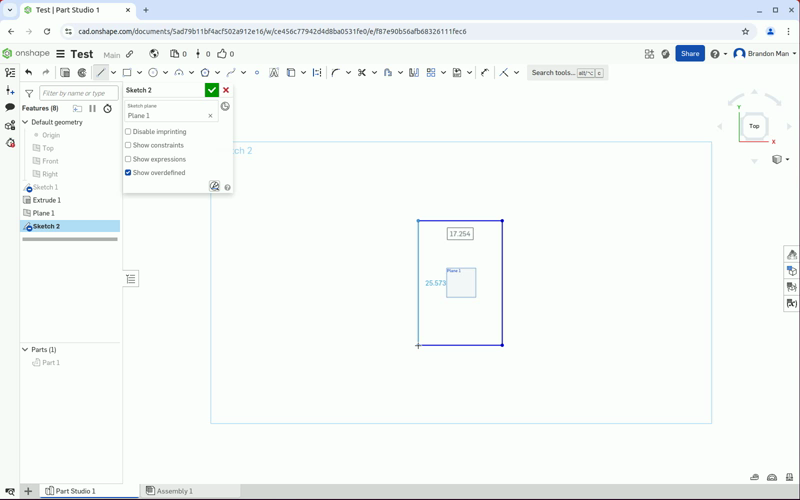
mouse_move(431, 257)
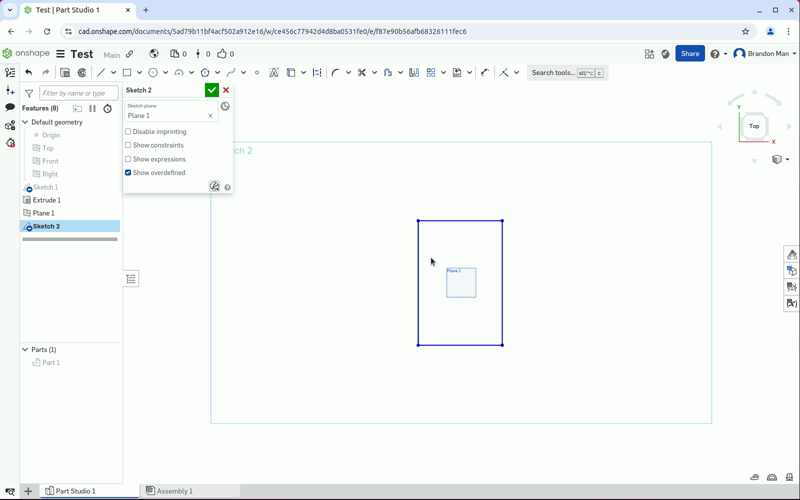
click(431, 257)
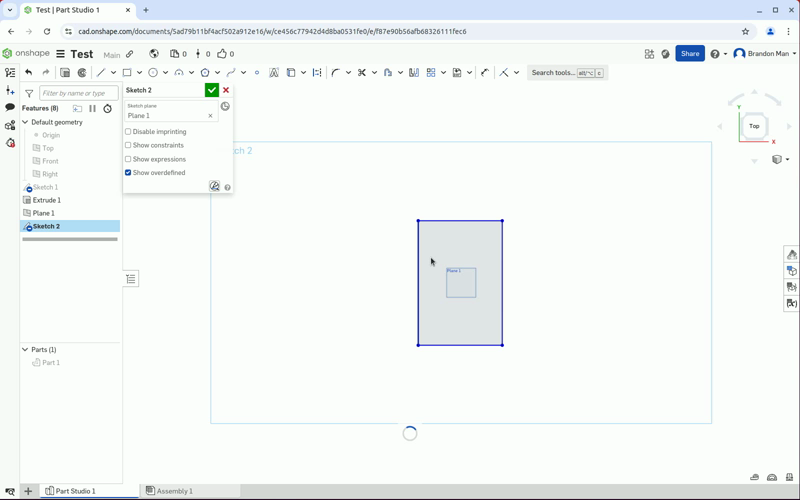
mouse_move(73, 352)
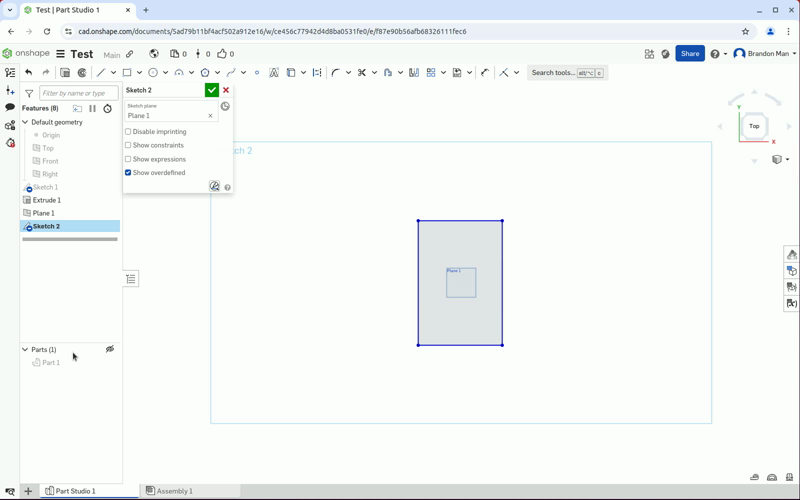
key(shift+y)
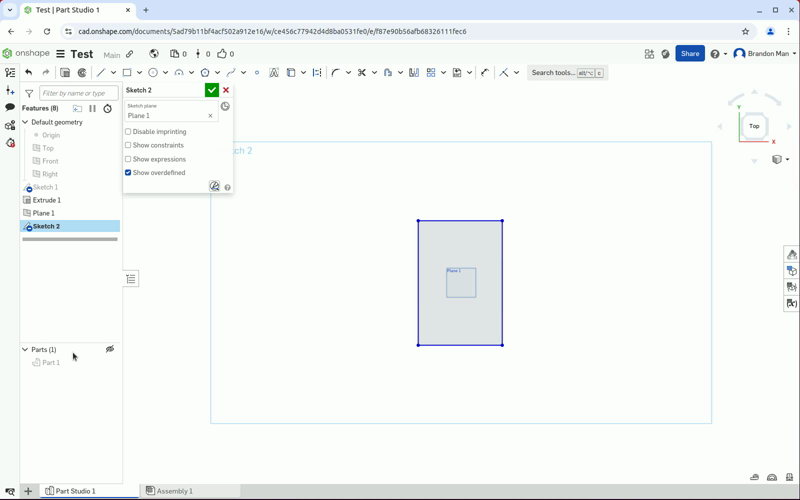
key(shift+e)
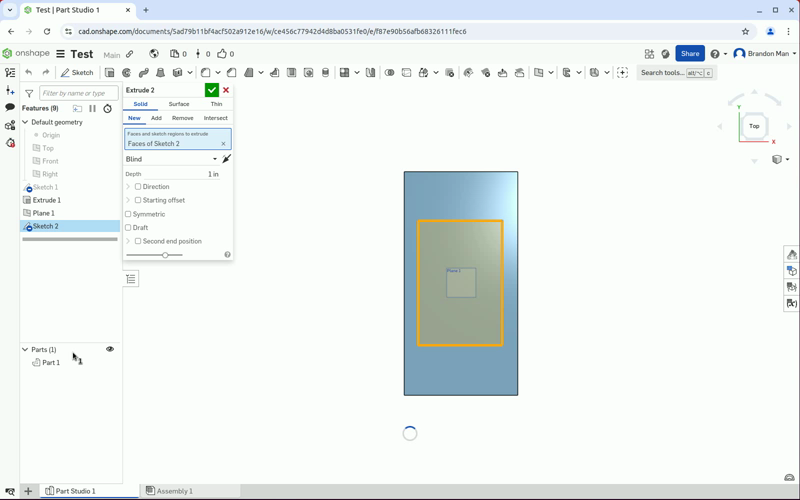
mouse_move(143, 106)
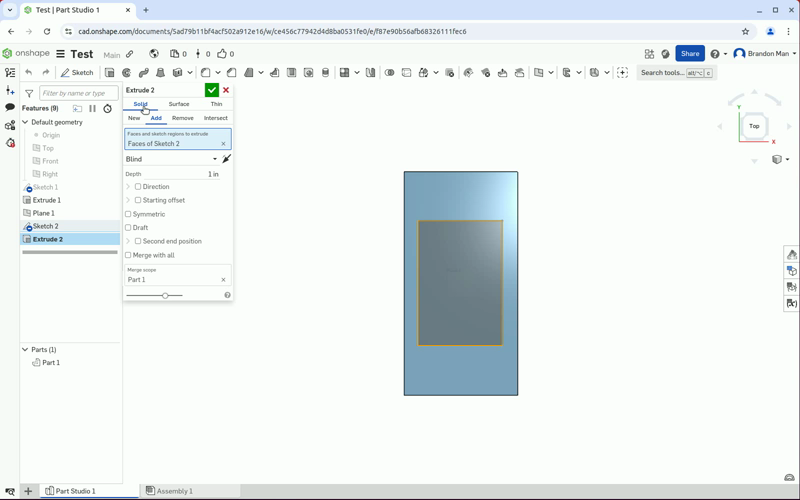
click(143, 106)
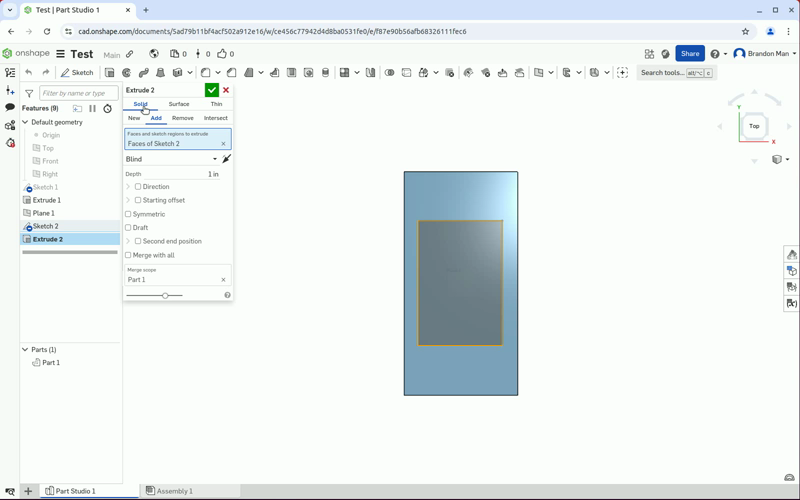
mouse_move(186, 120)
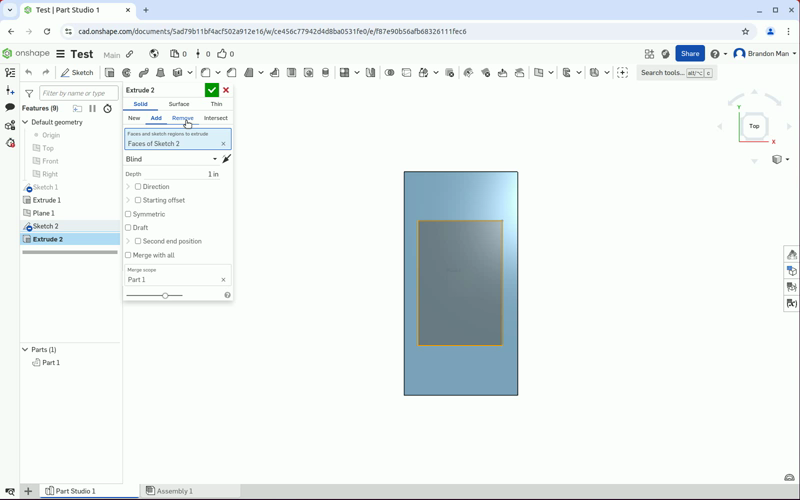
click(186, 120)
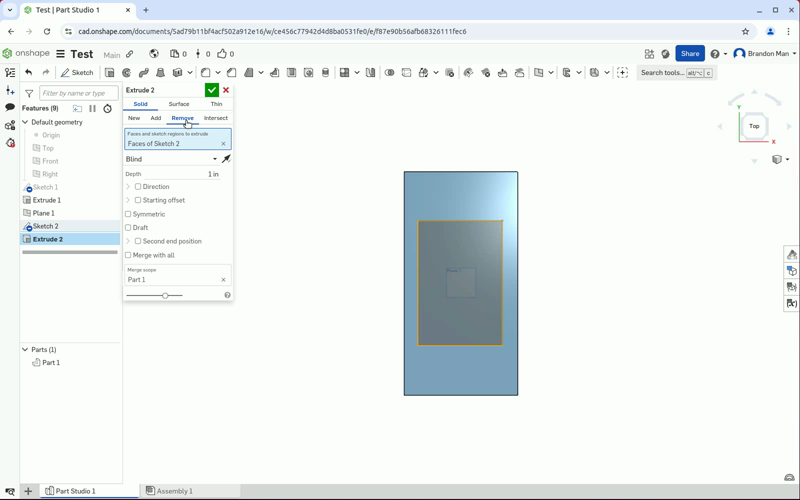
key(tab, 4)
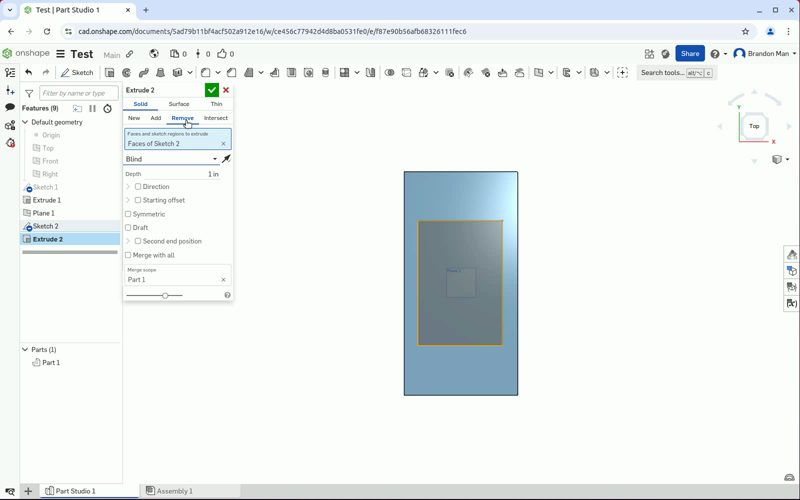
text(4.574)
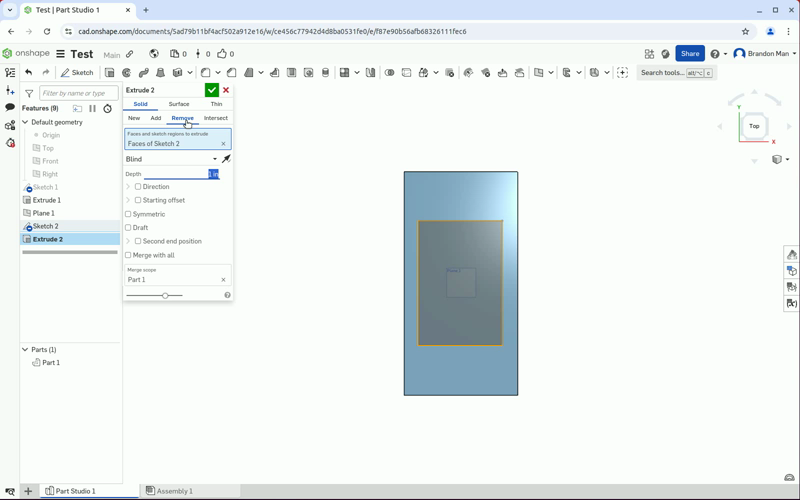
key(tab, 6)
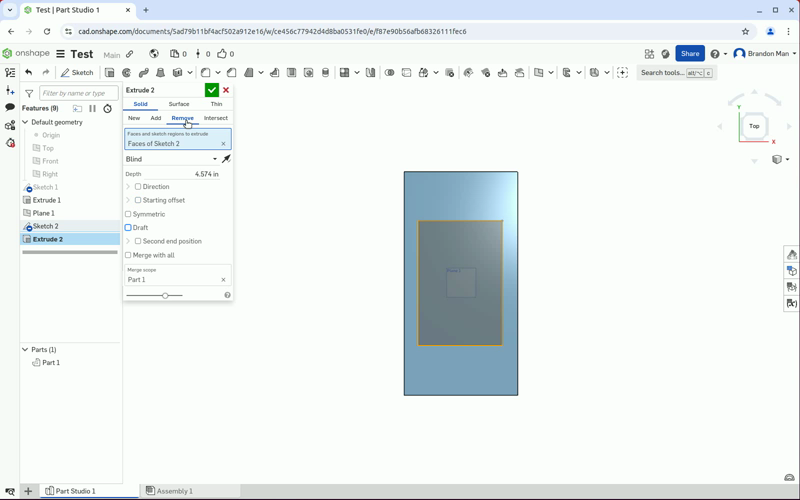
key(space)
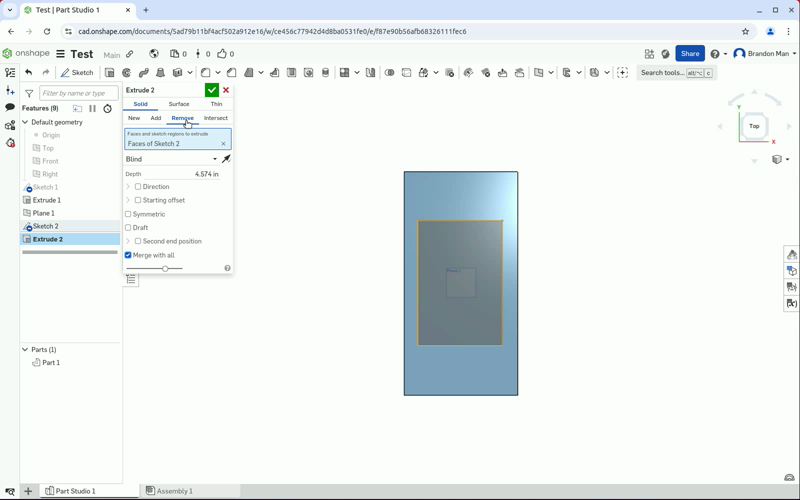
key(enter)
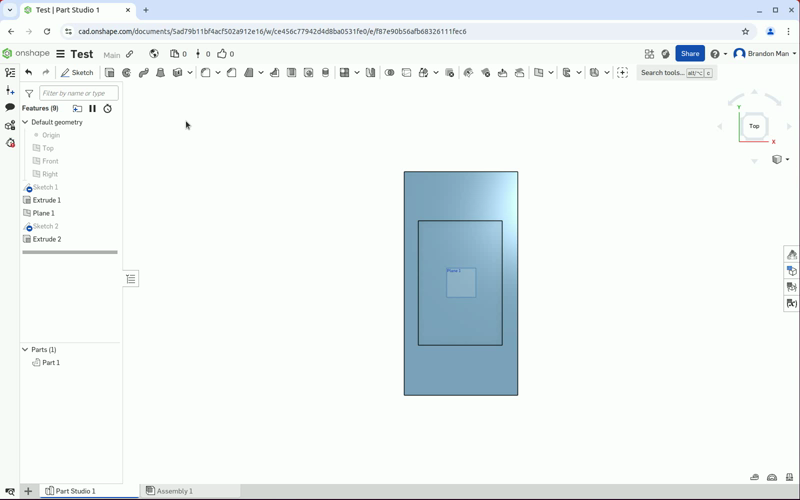
key(shift+h)
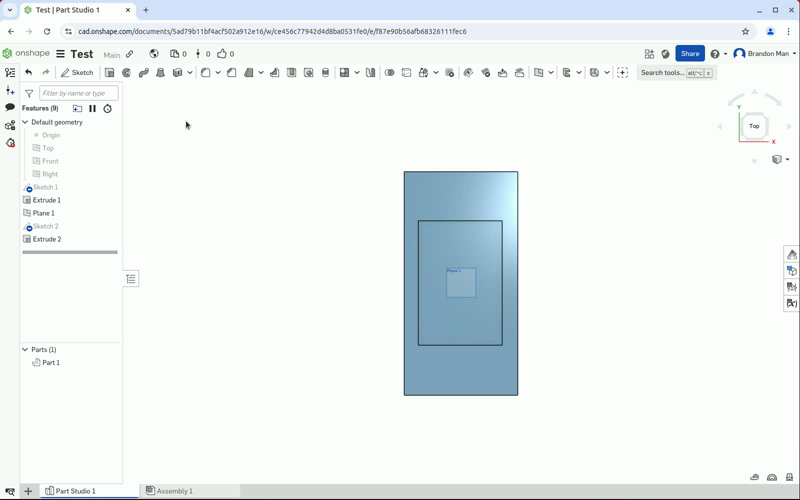
key(shift+h)
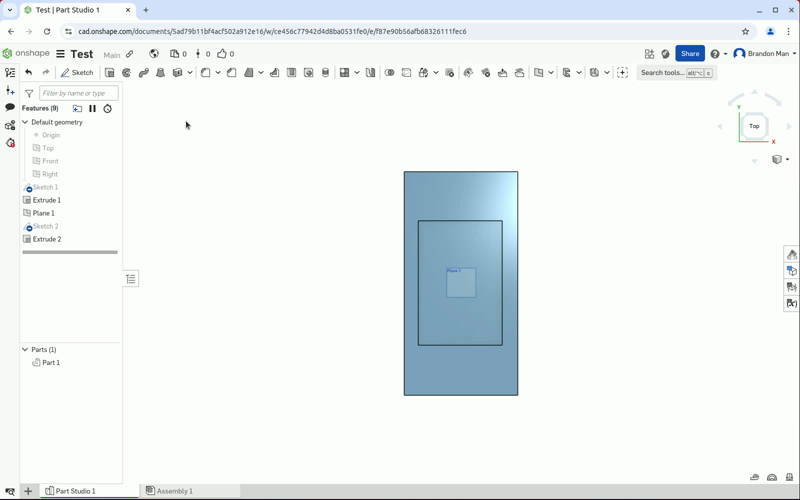
key(shift+7)
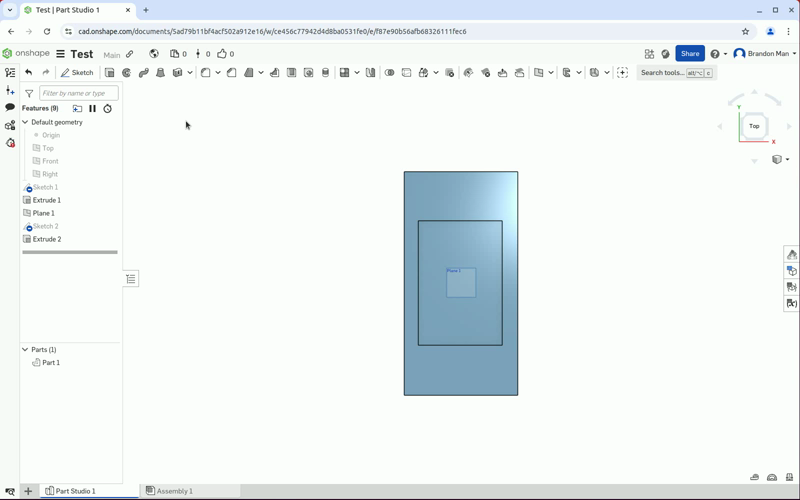
key(up, 3)
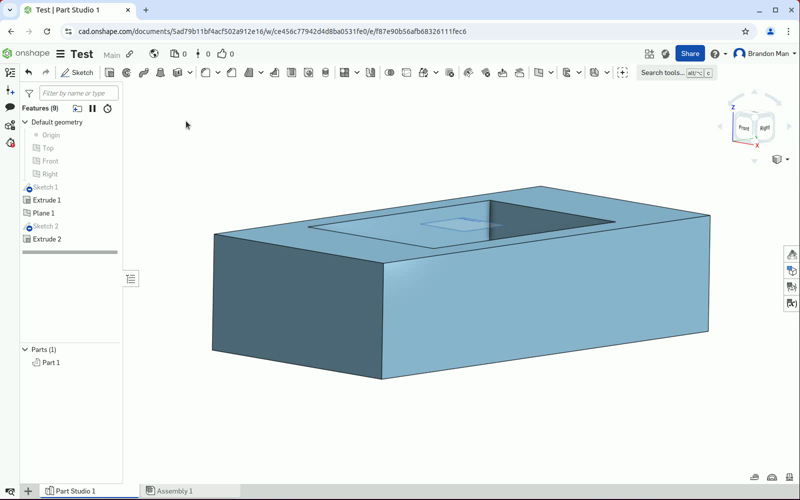
key(left, 3)
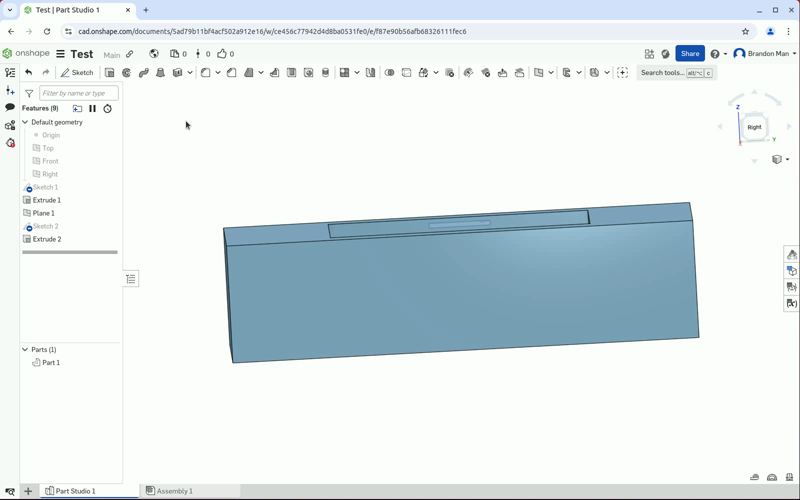
key(right, 3)
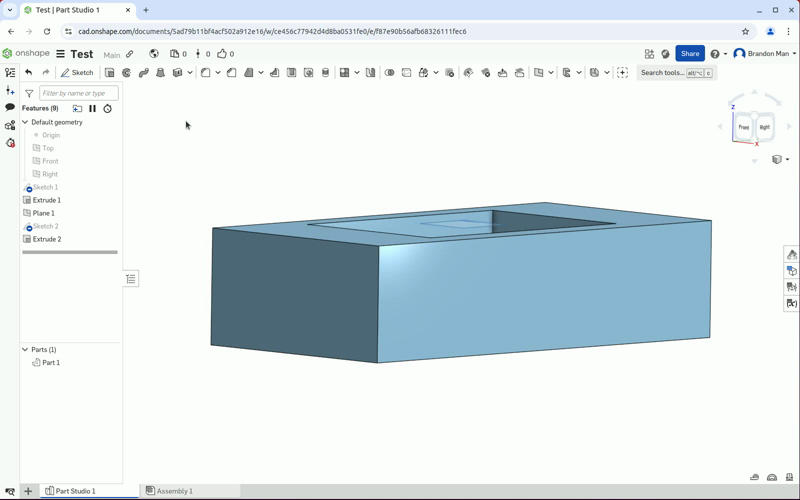
key(down, 3)
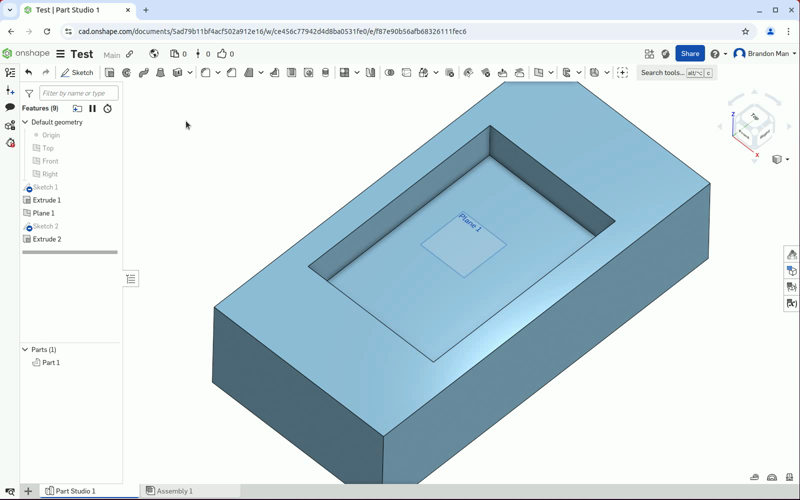
mouse_move(73, 189)
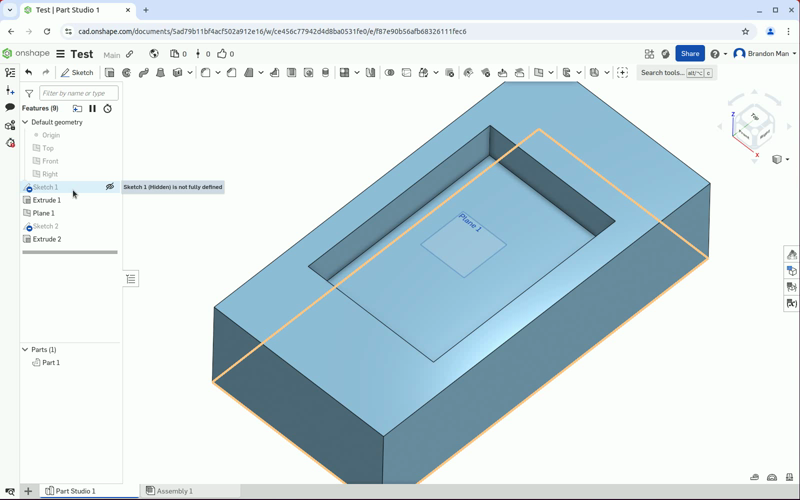
click(73, 189)